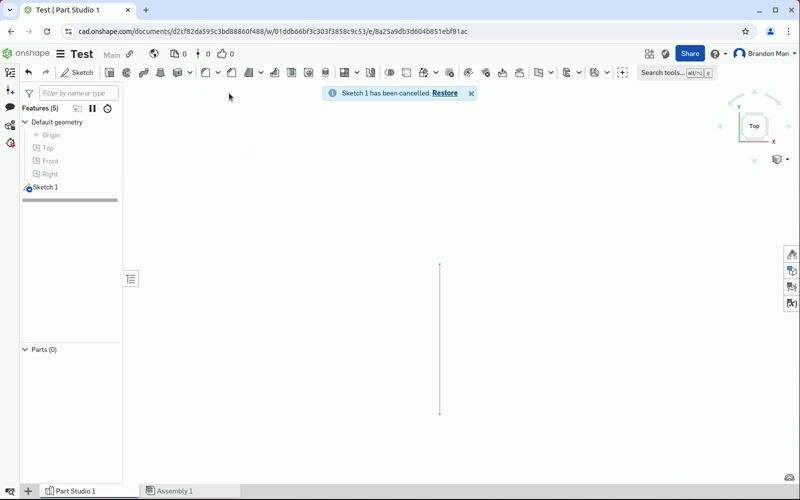
key(shift+h)
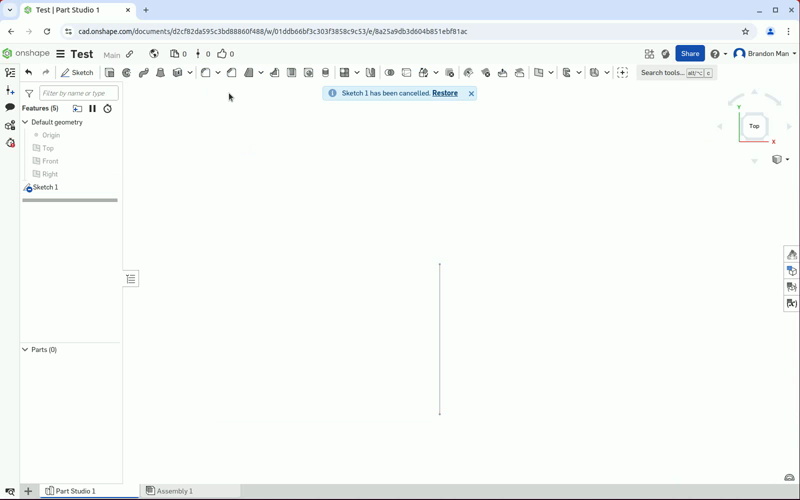
key(shift+s)
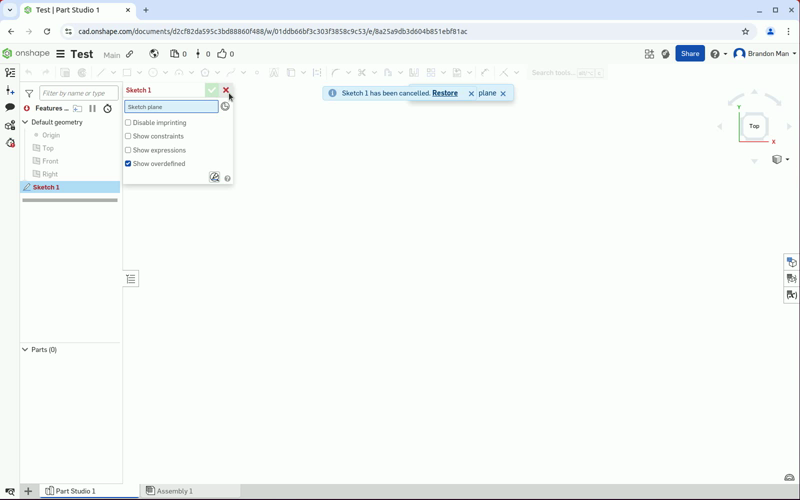
mouse_move(73, 150)
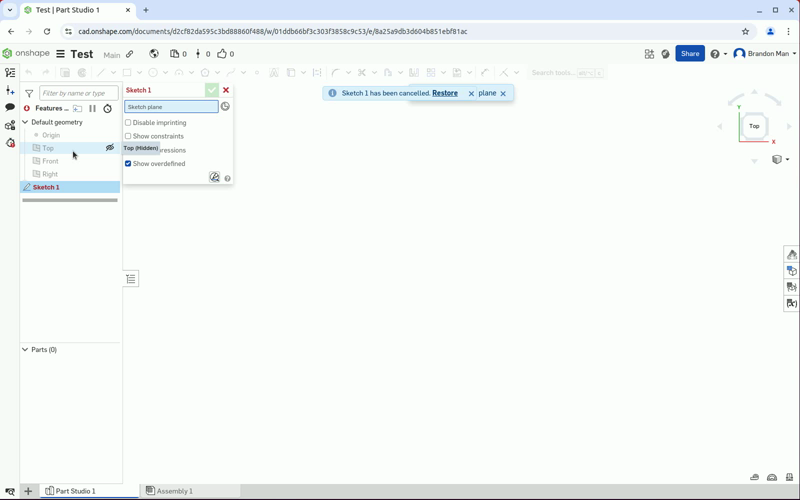
click(73, 150)
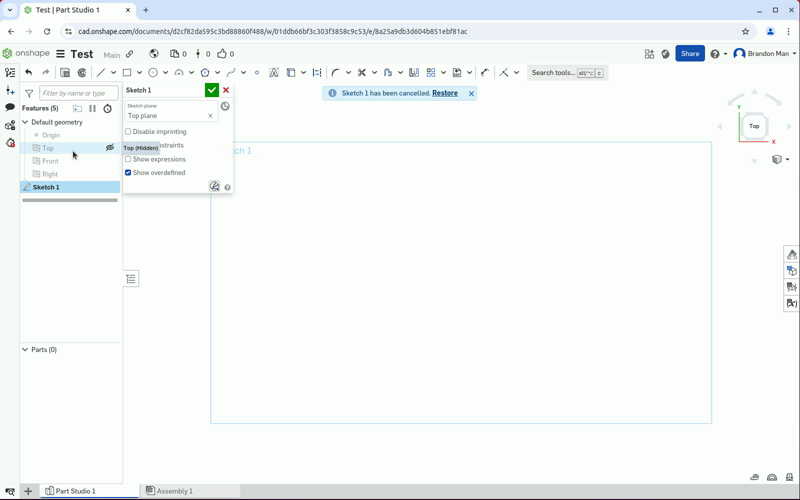
mouse_move(73, 352)
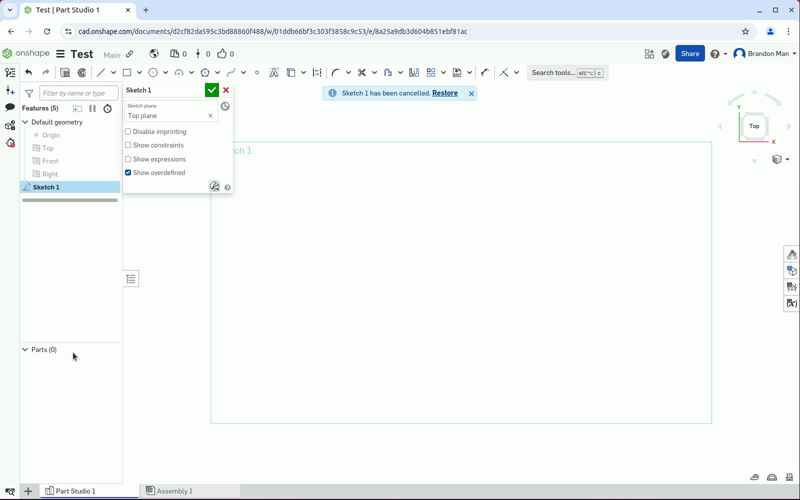
key(y)
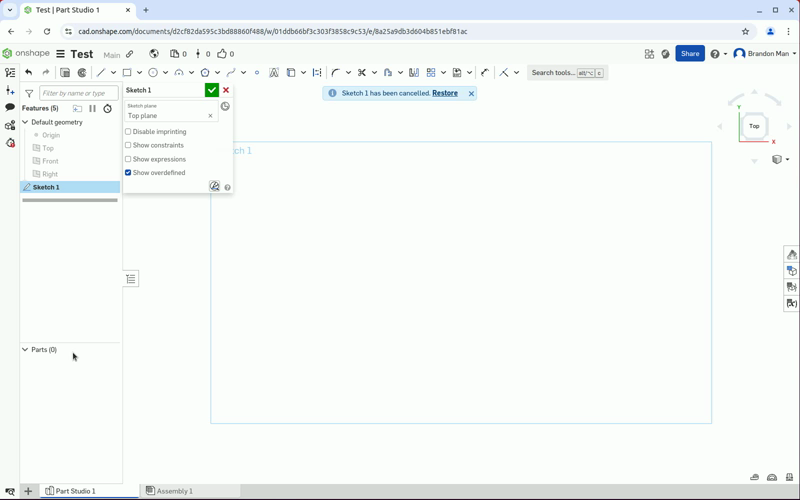
key(l)
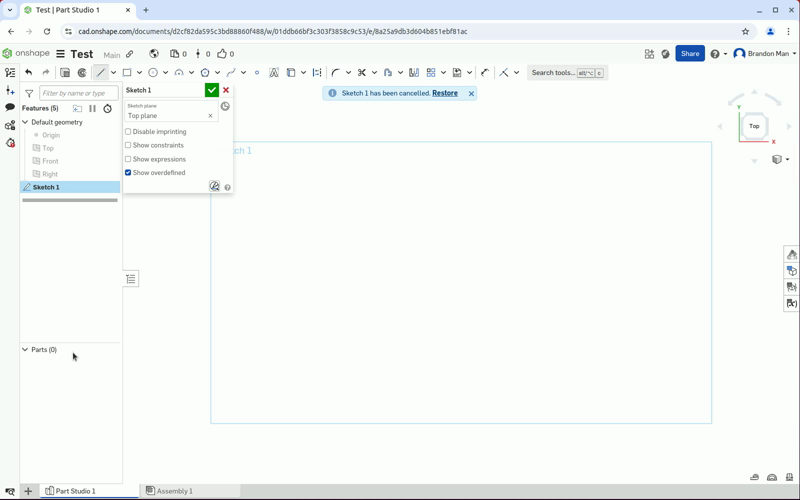
key_down(shift)
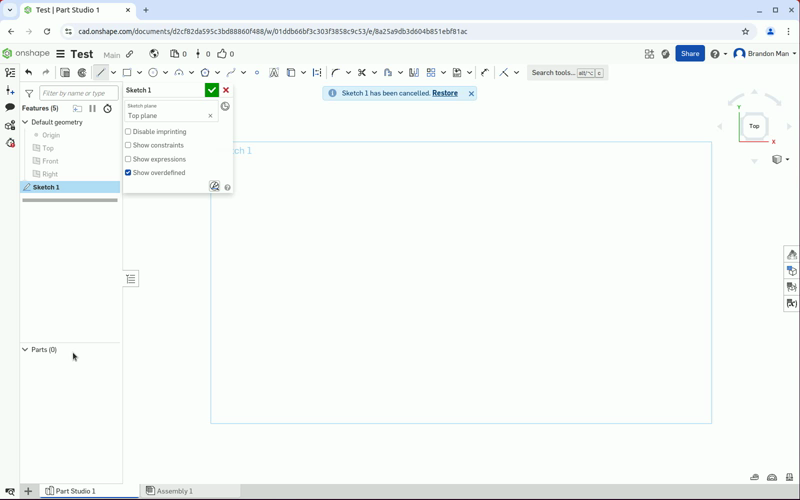
mouse_move(460, 282)
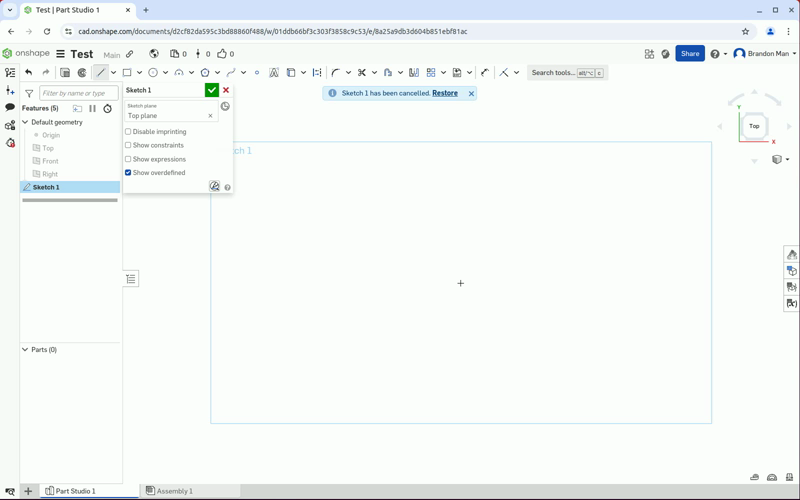
click(460, 282)
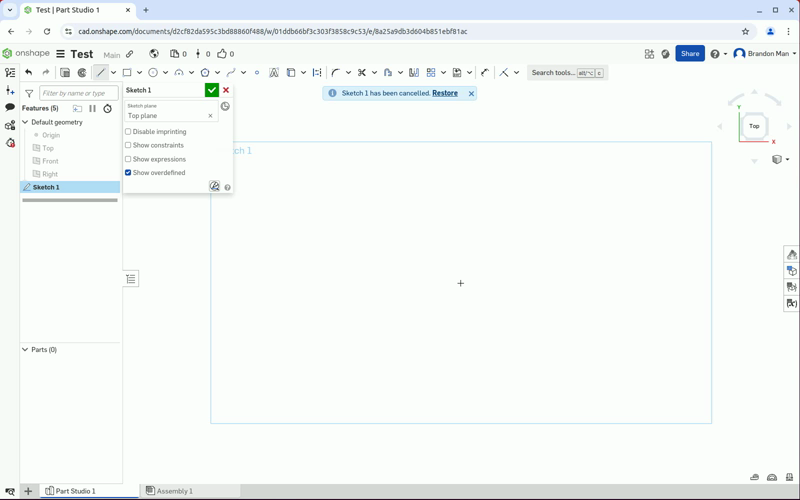
key_up(shift)
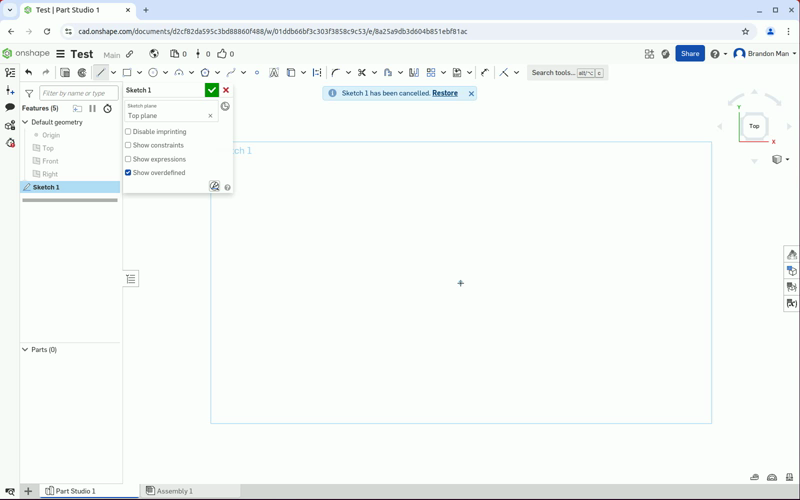
key_down(shift)
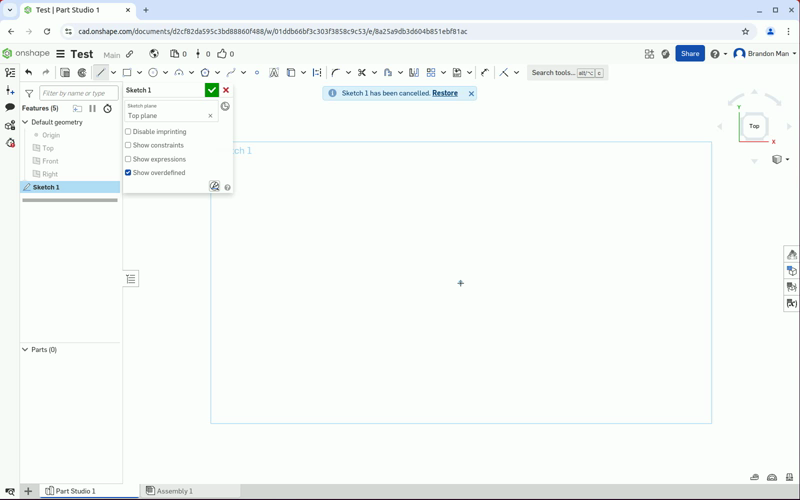
mouse_move(535, 282)
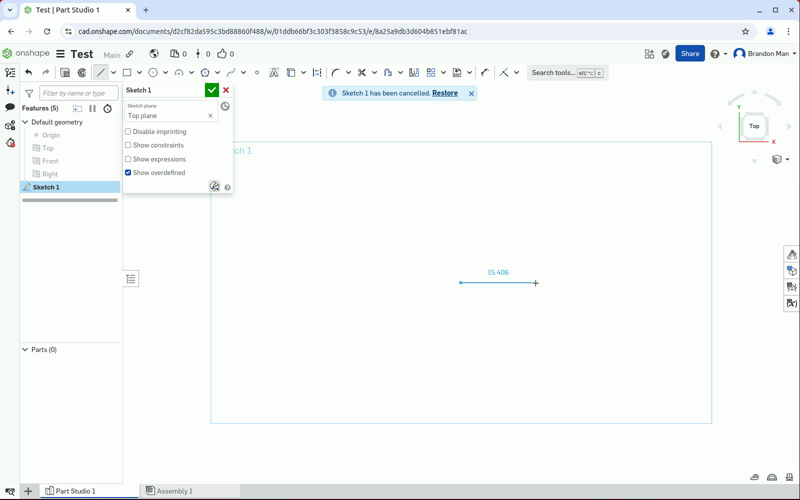
click(535, 282)
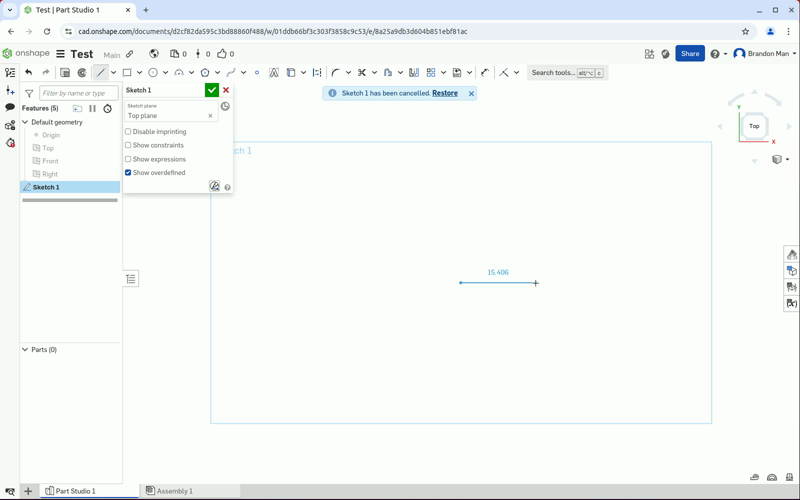
key_up(shift)
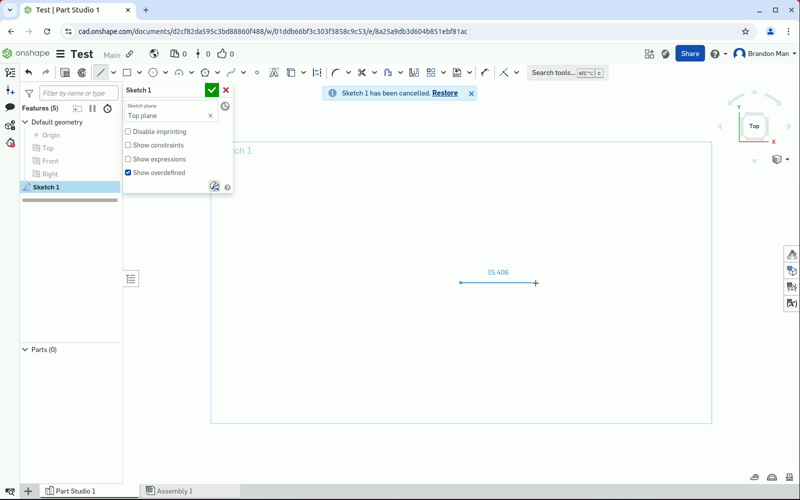
key_down(shift)
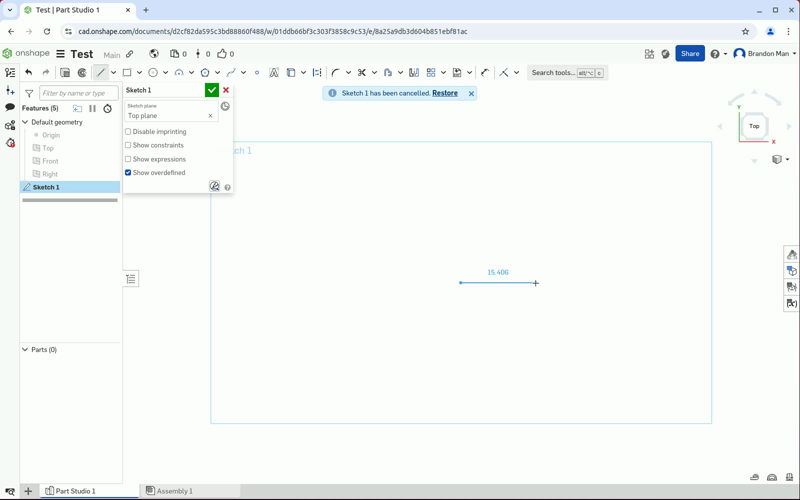
mouse_move(535, 170)
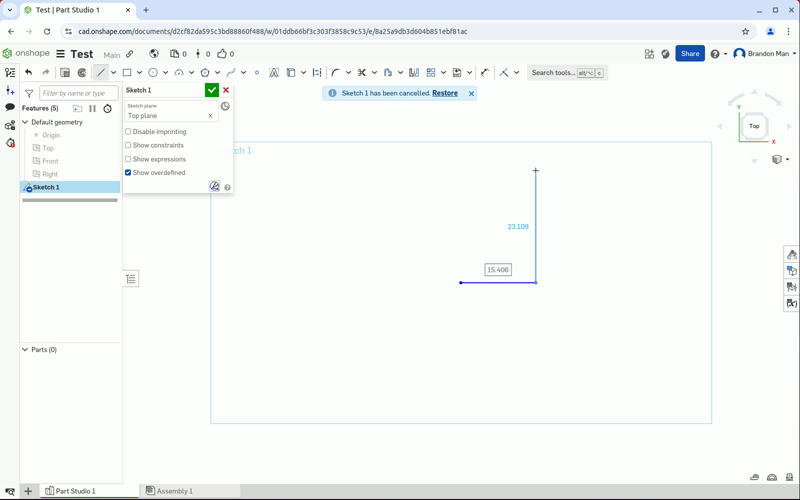
click(535, 170)
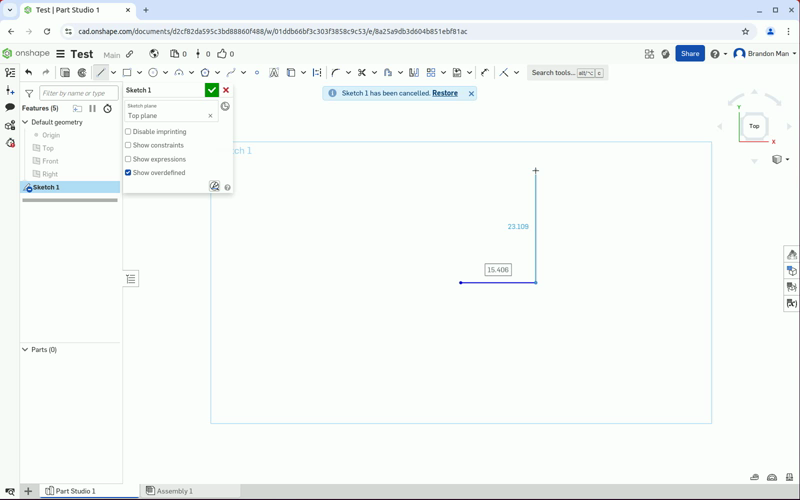
key_up(shift)
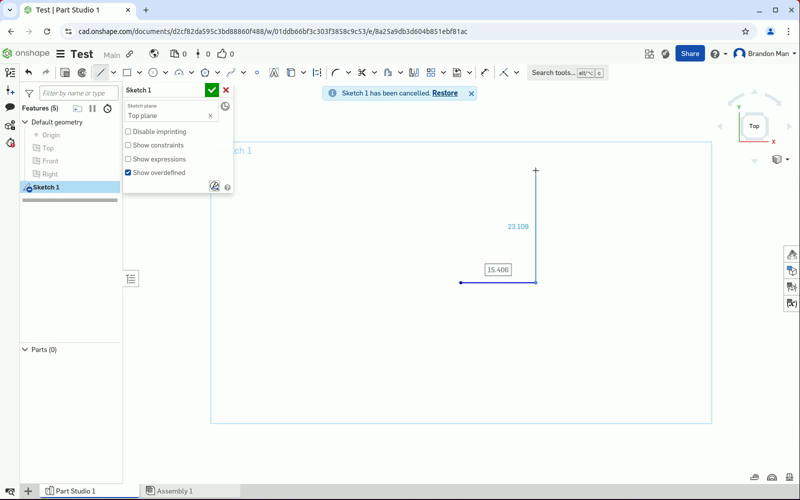
key_down(shift)
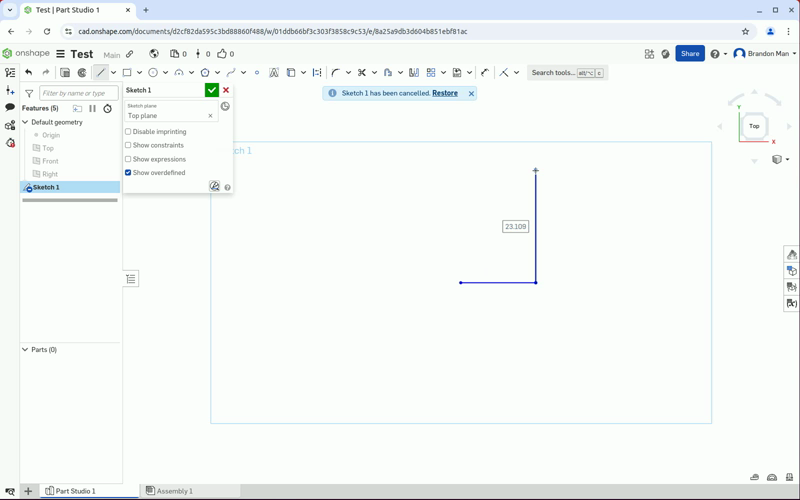
mouse_move(460, 170)
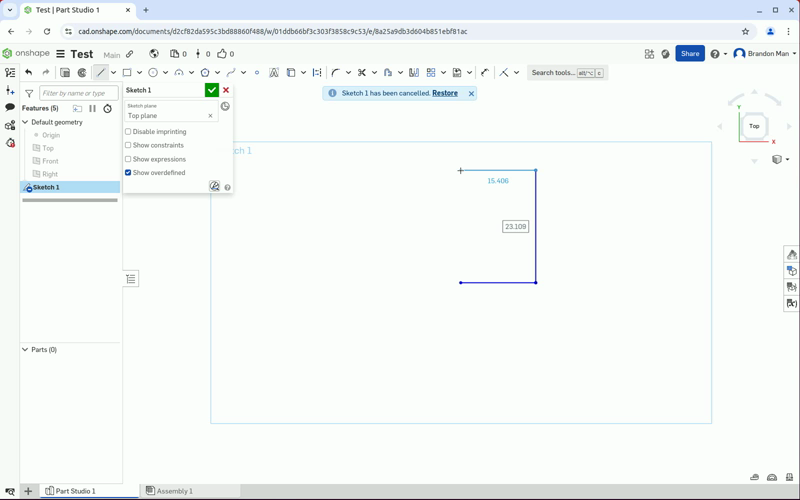
click(460, 170)
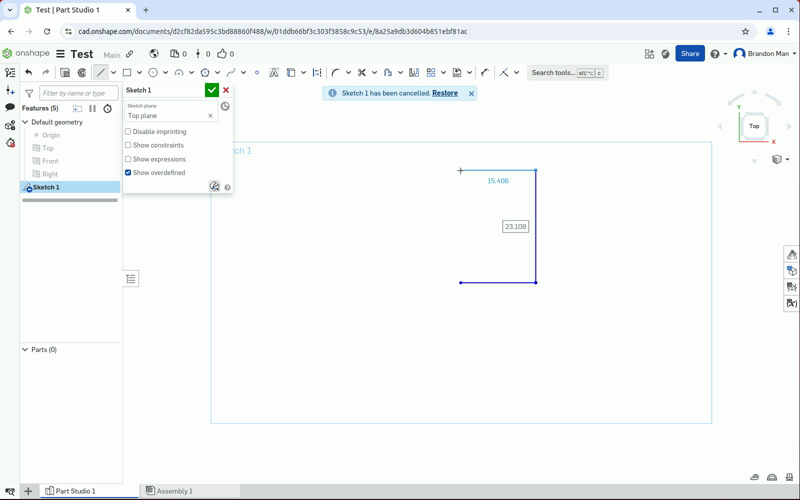
key_up(shift)
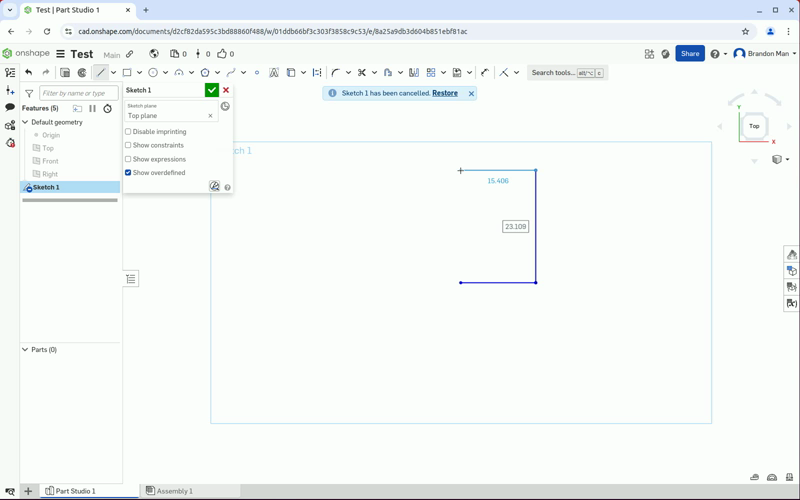
key_down(shift)
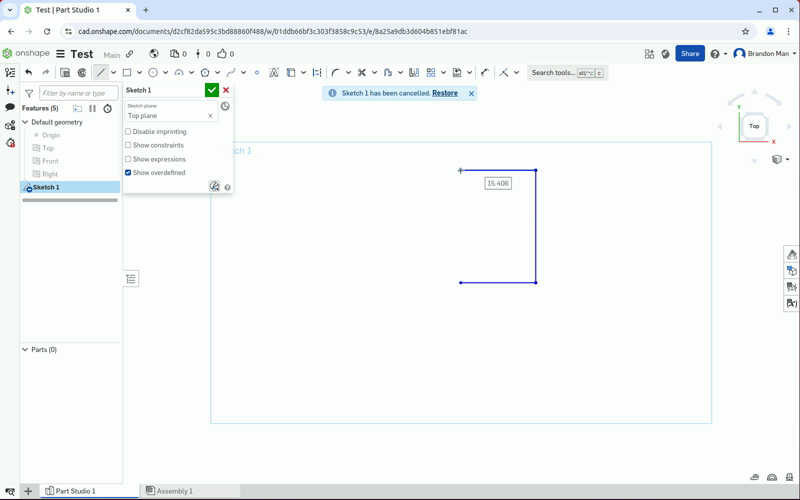
mouse_move(460, 282)
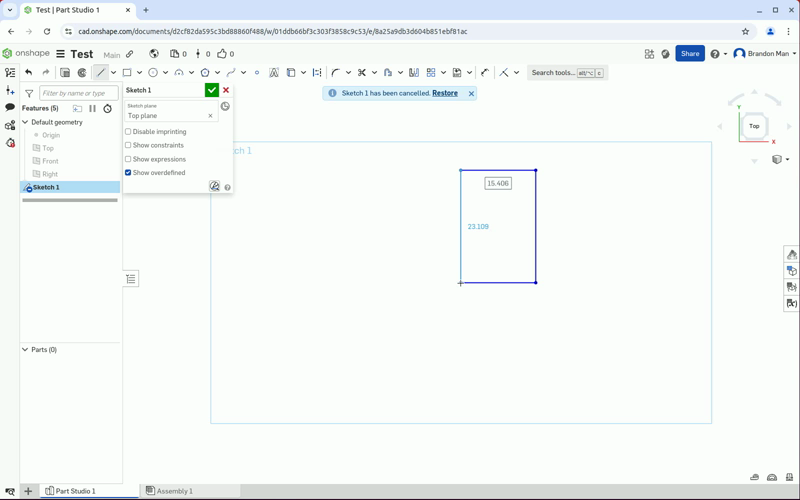
key_up(shift)
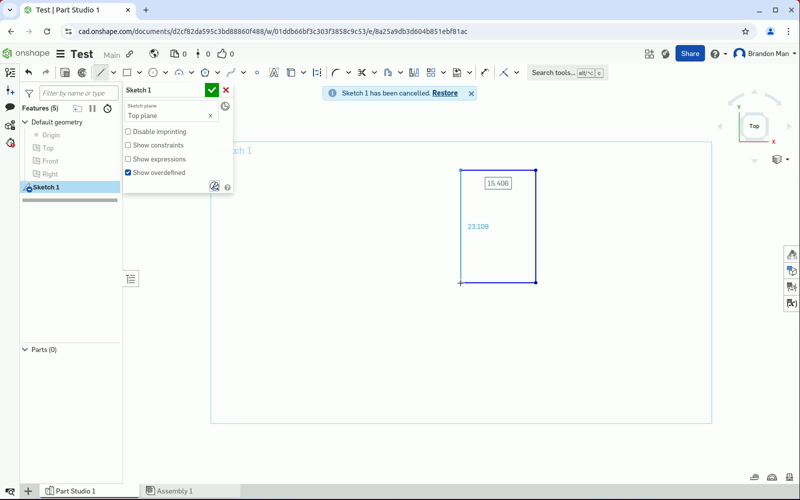
click(460, 282)
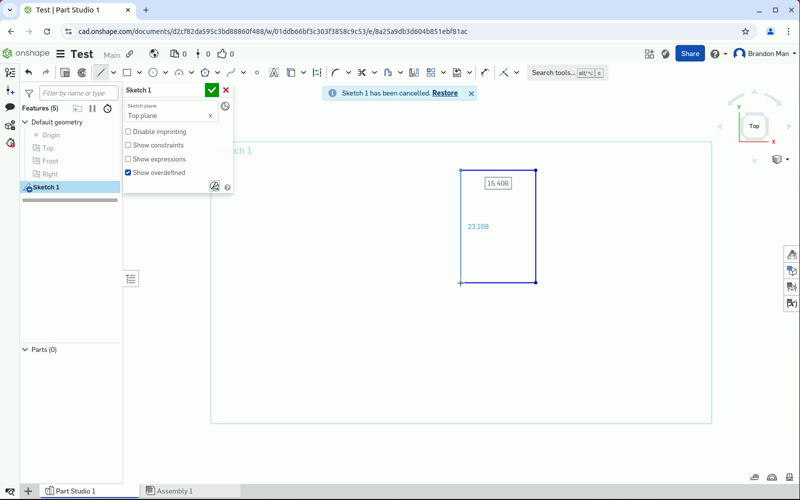
key(esc)
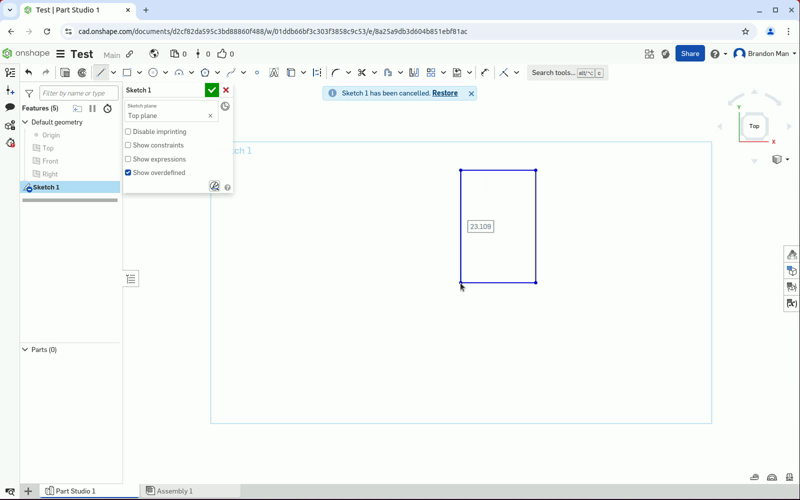
mouse_move(508, 182)
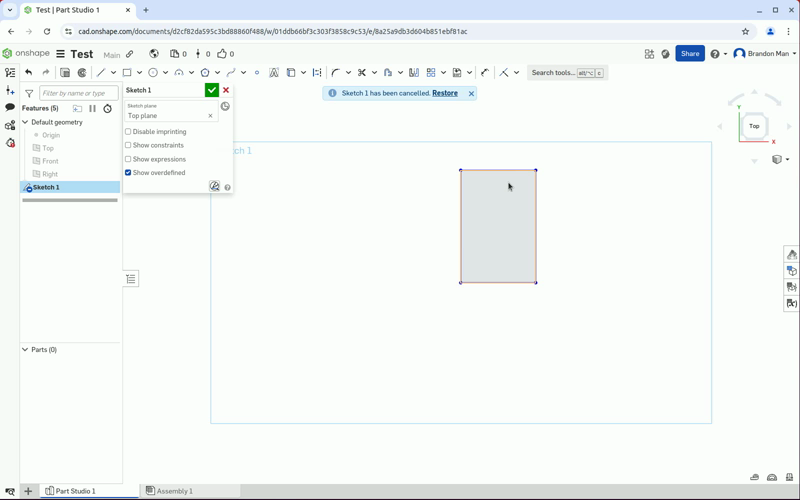
click(508, 182)
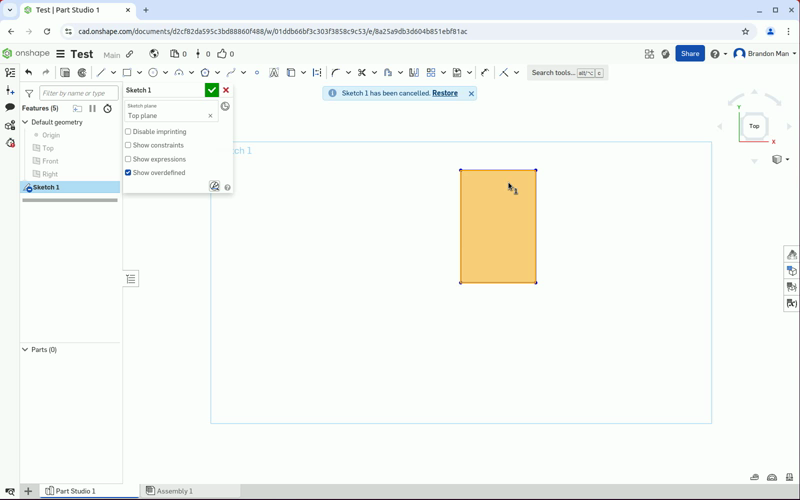
mouse_move(73, 352)
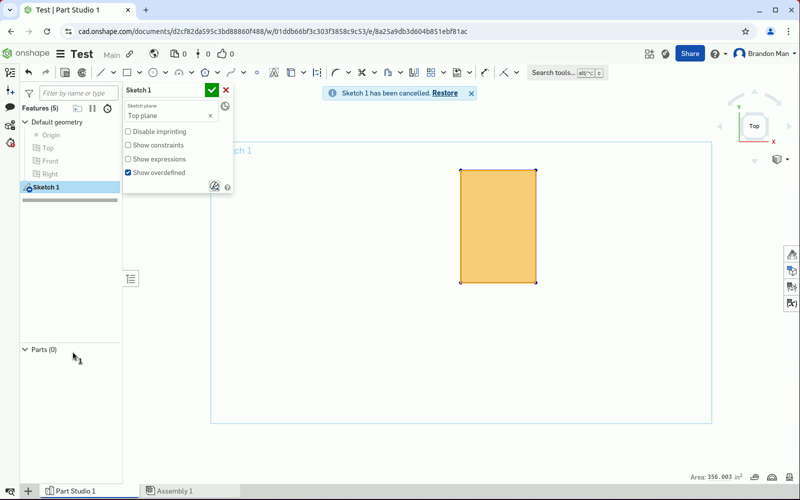
key(shift+y)
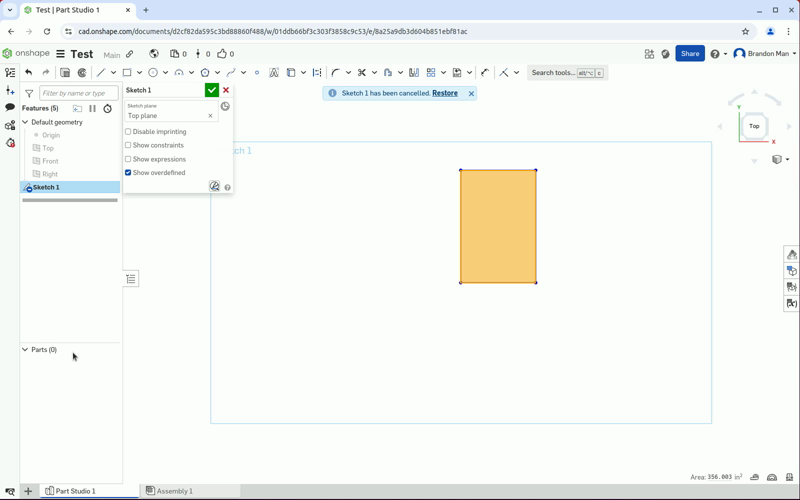
key(shift+e)
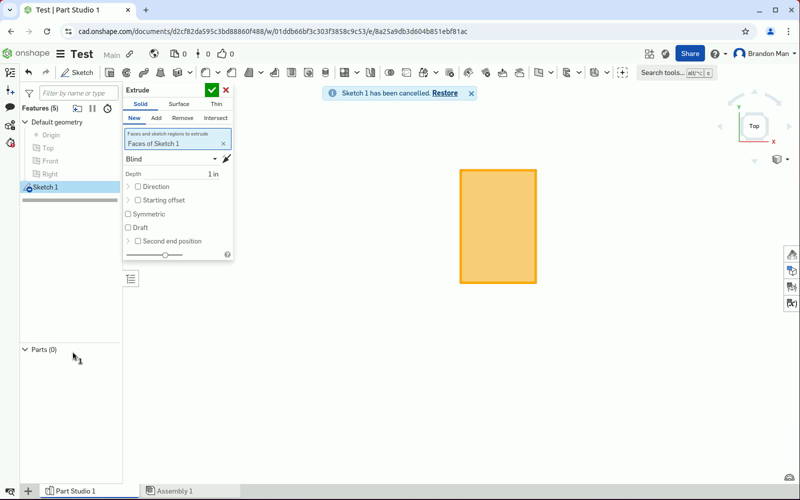
mouse_move(143, 106)
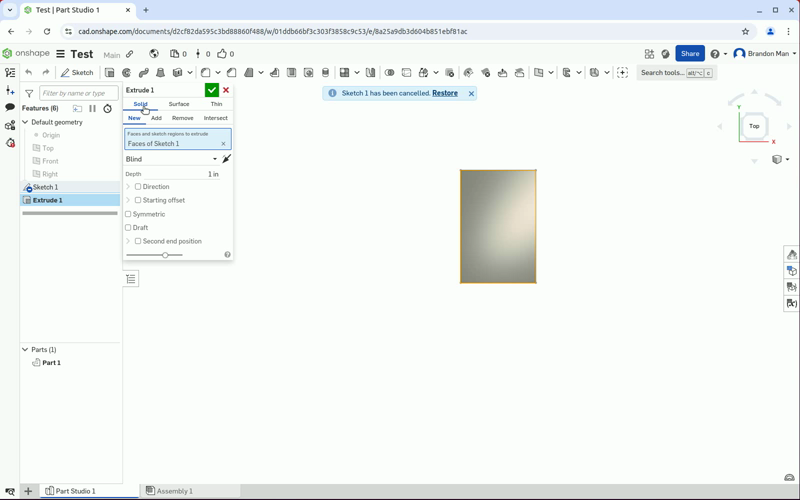
click(143, 106)
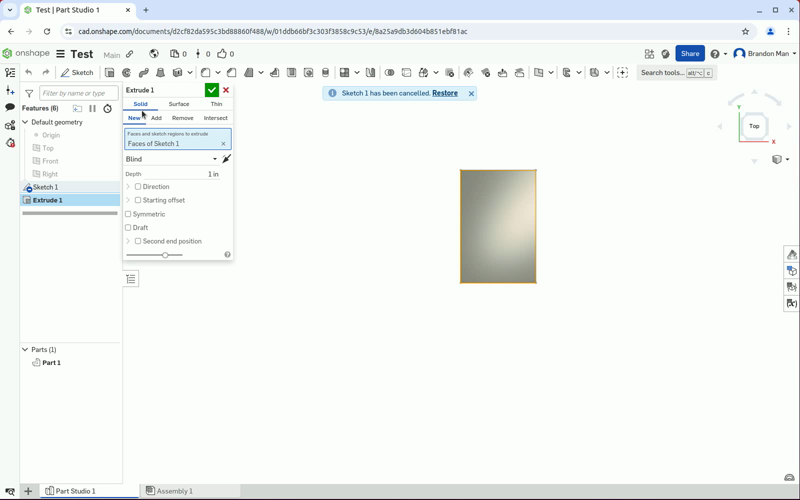
mouse_move(137, 120)
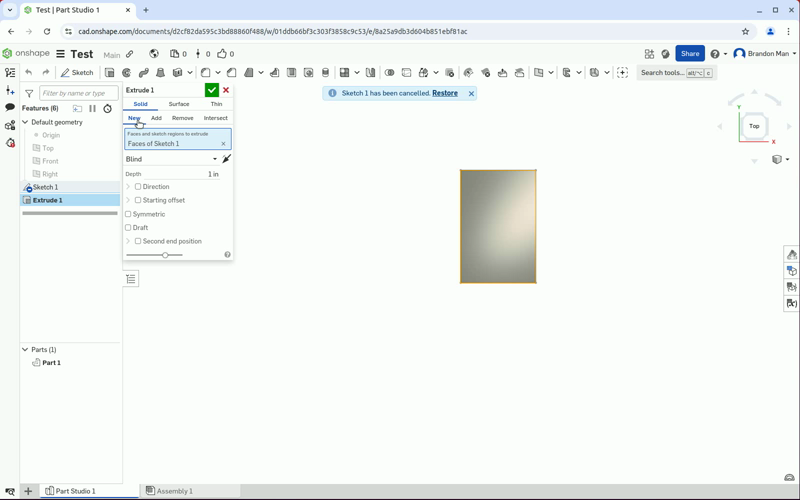
click(137, 120)
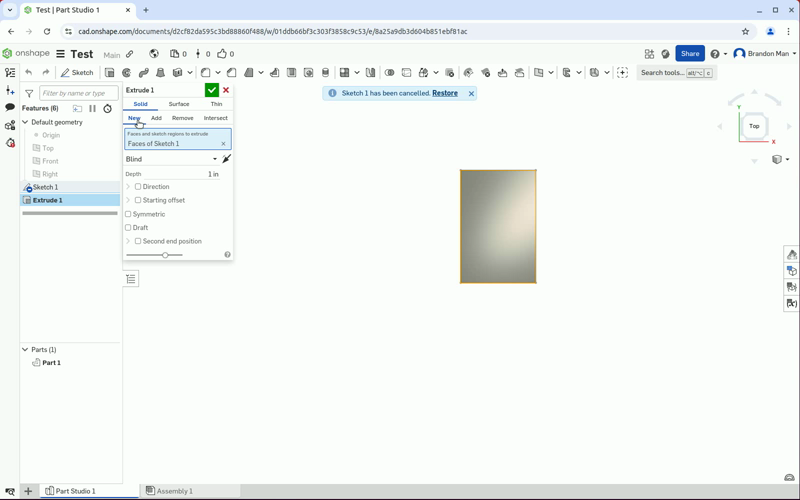
key(tab, 4)
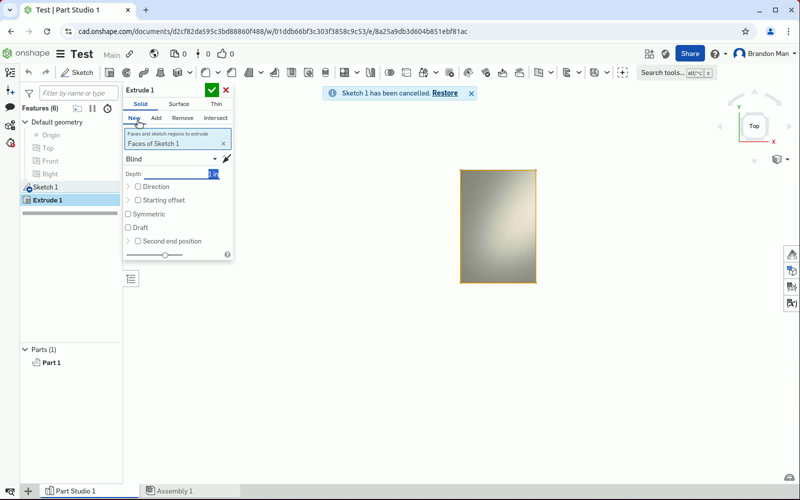
text(9.147)
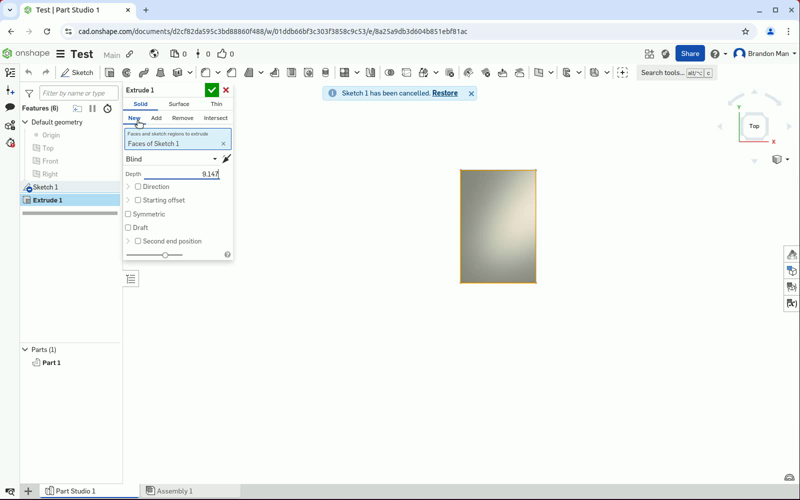
key(enter)
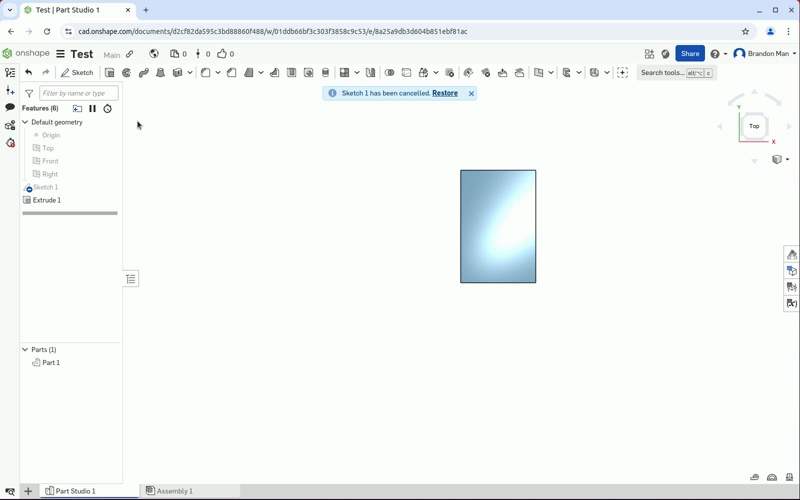
key(shift+h)
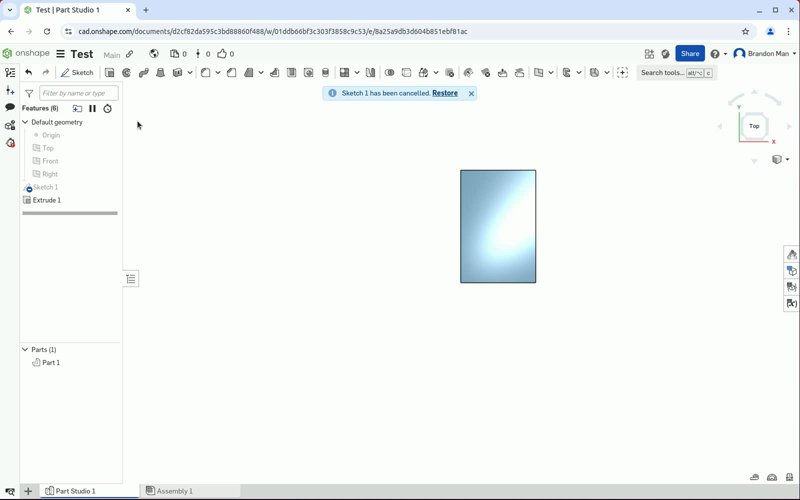
key(shift+h)
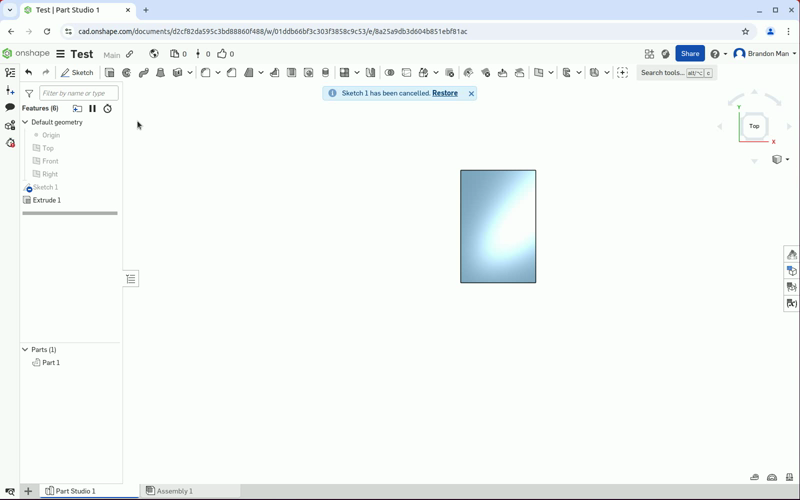
mouse_move(73, 189)
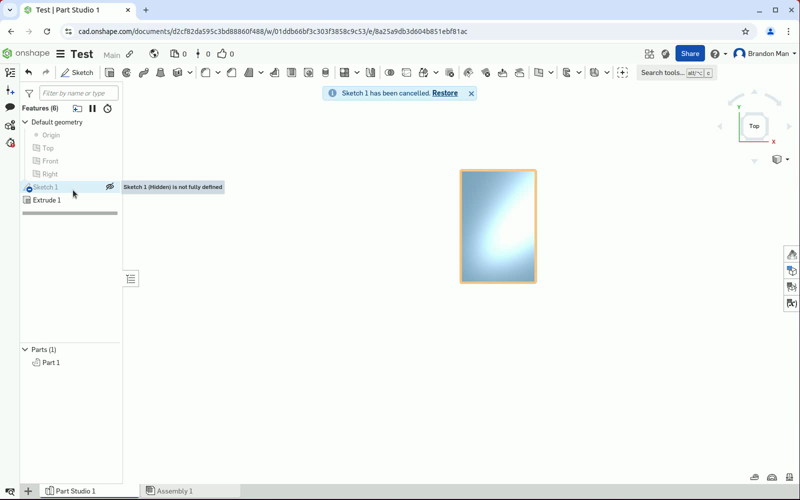
click(73, 189)
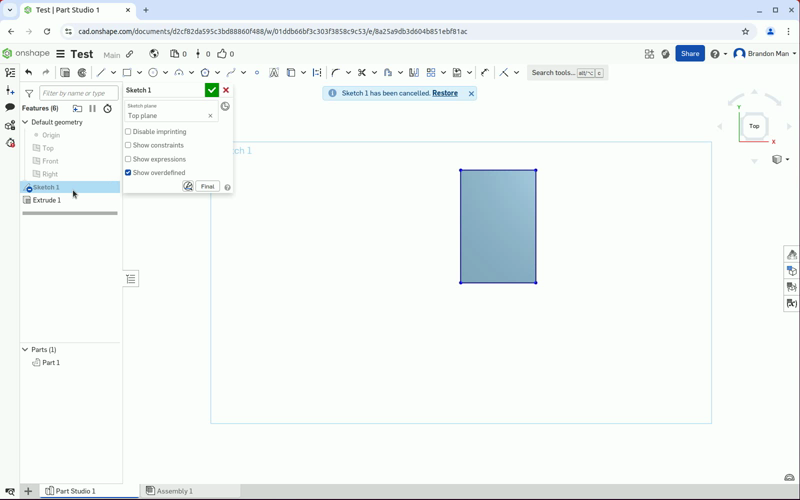
mouse_move(229, 92)
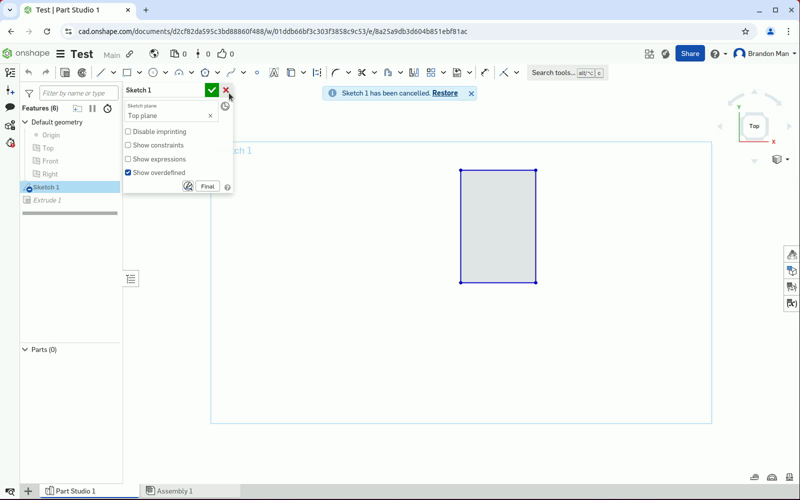
click(229, 92)
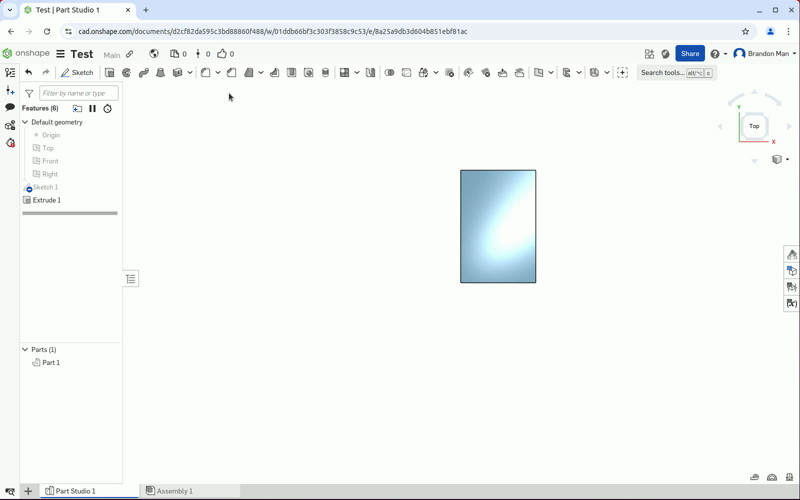
mouse_move(541, 75)
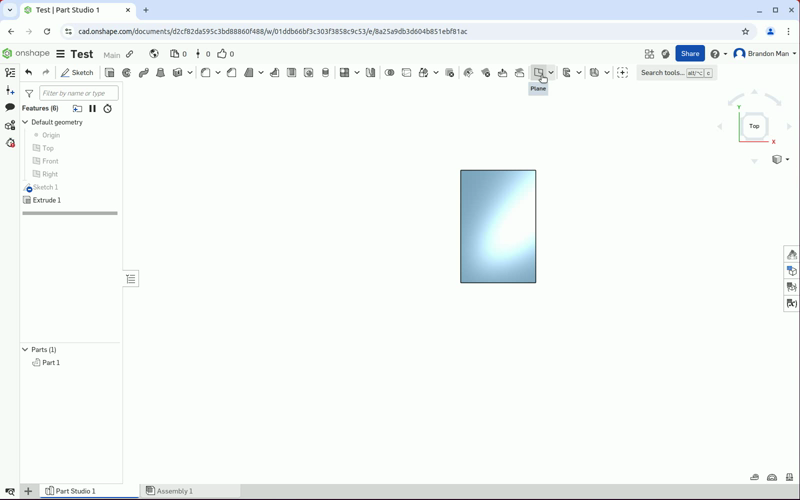
click(541, 75)
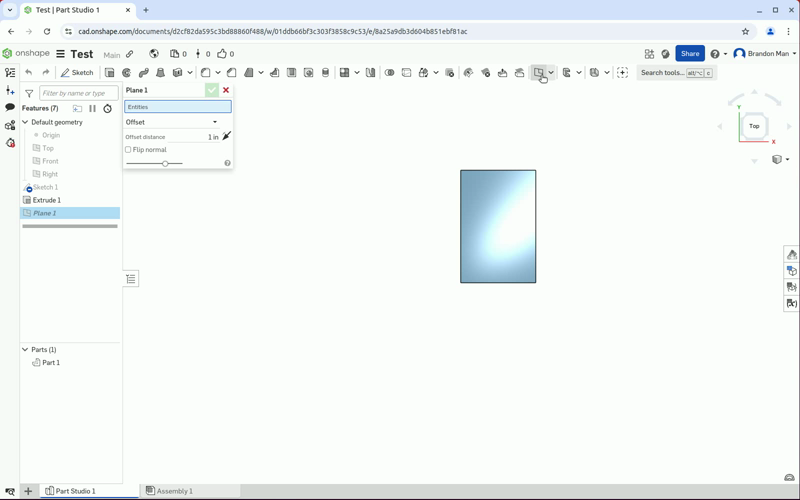
mouse_move(73, 150)
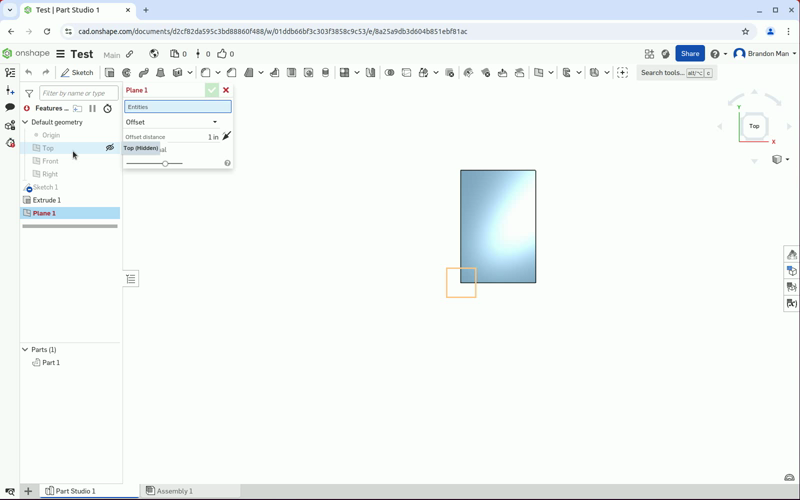
click(73, 150)
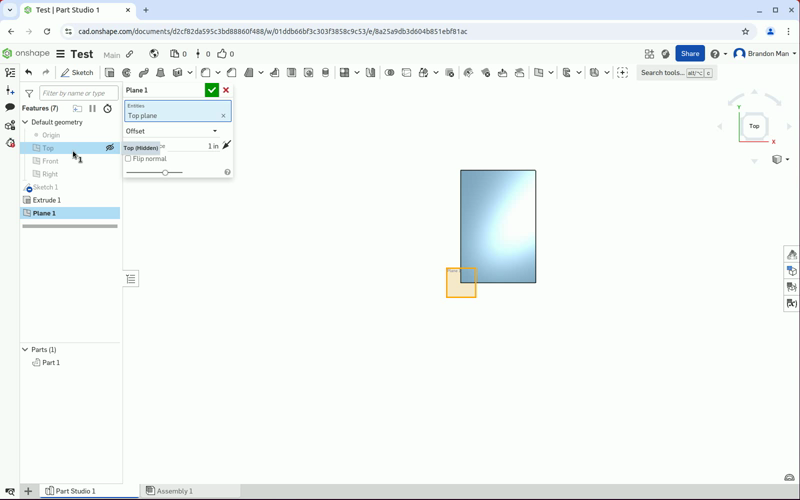
key(tab, 2)
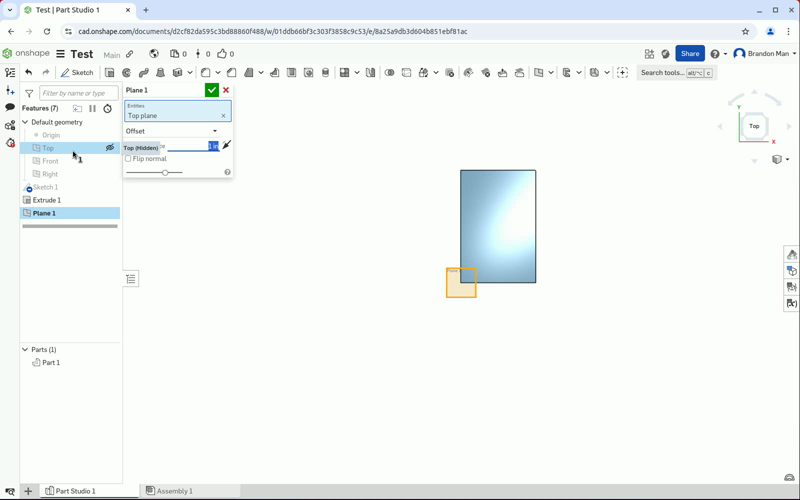
text(9.151)
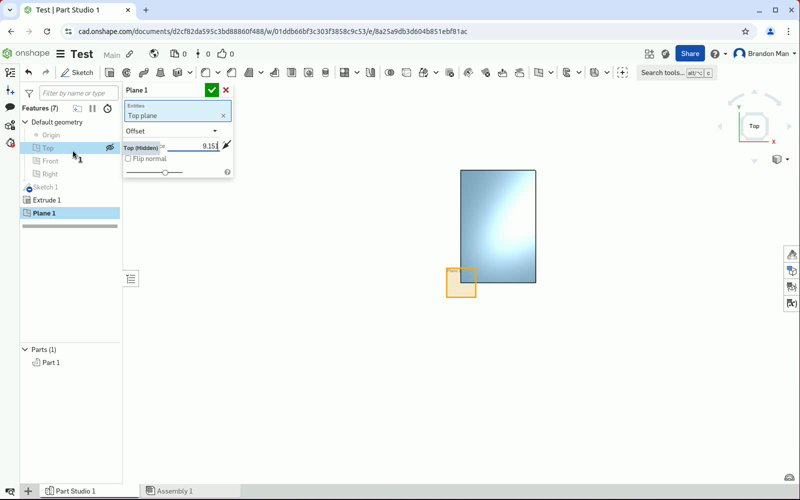
key(enter, 2)
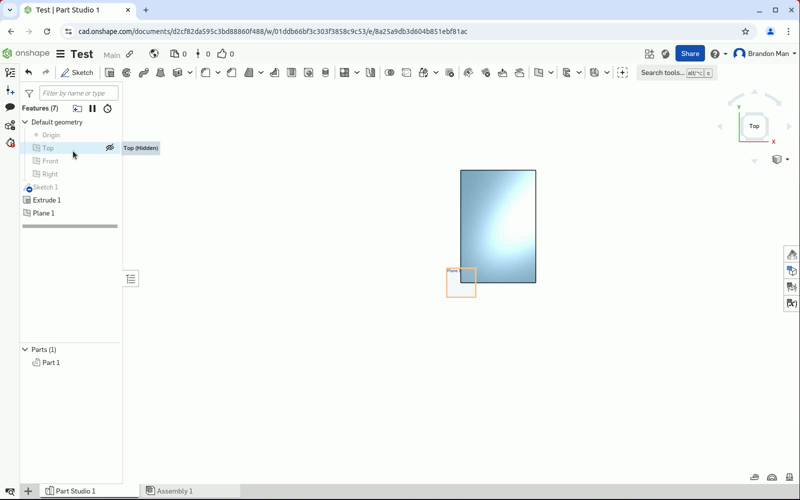
key(shift+s)
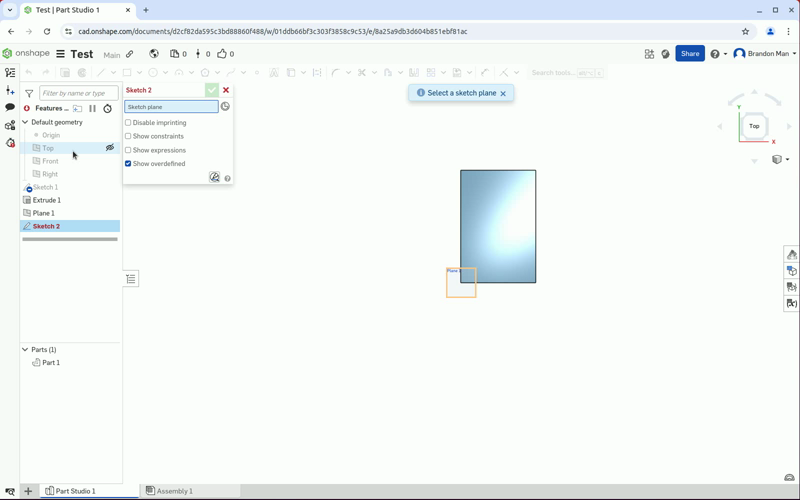
mouse_move(73, 215)
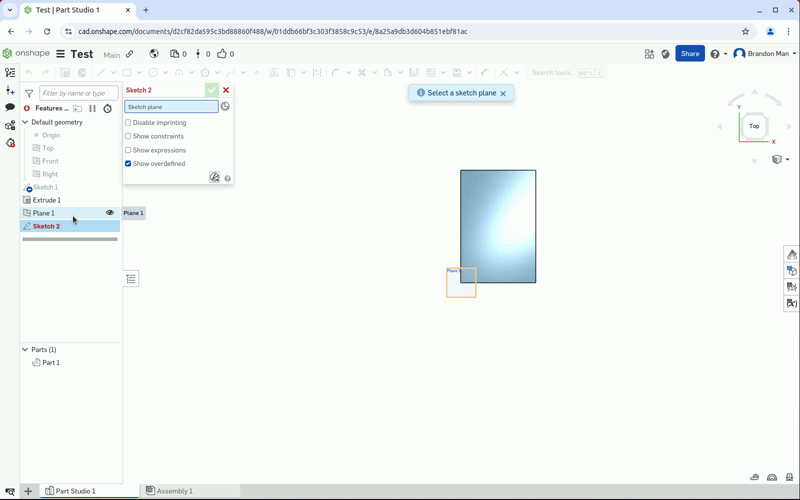
click(73, 215)
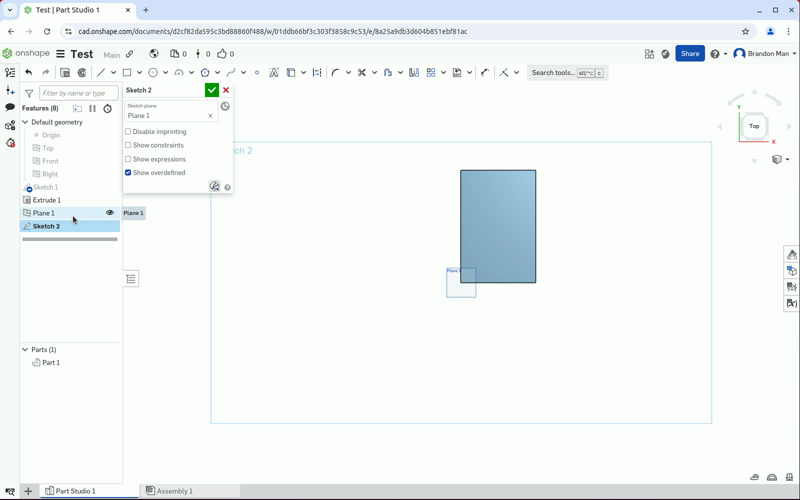
mouse_move(73, 352)
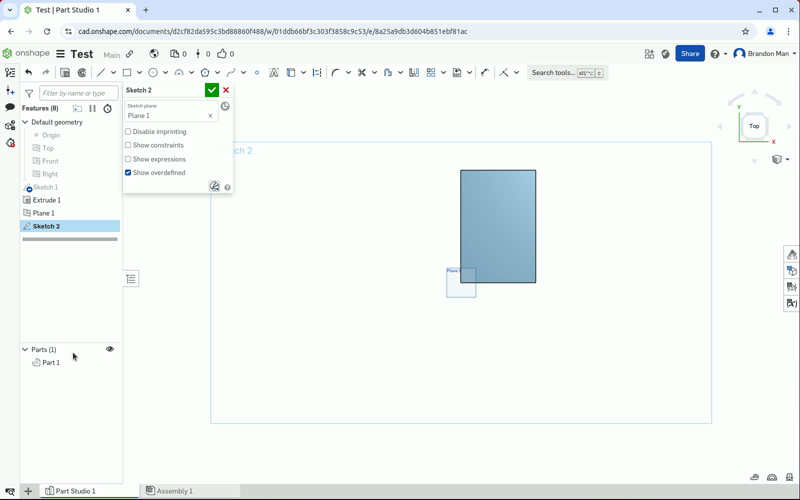
key(y)
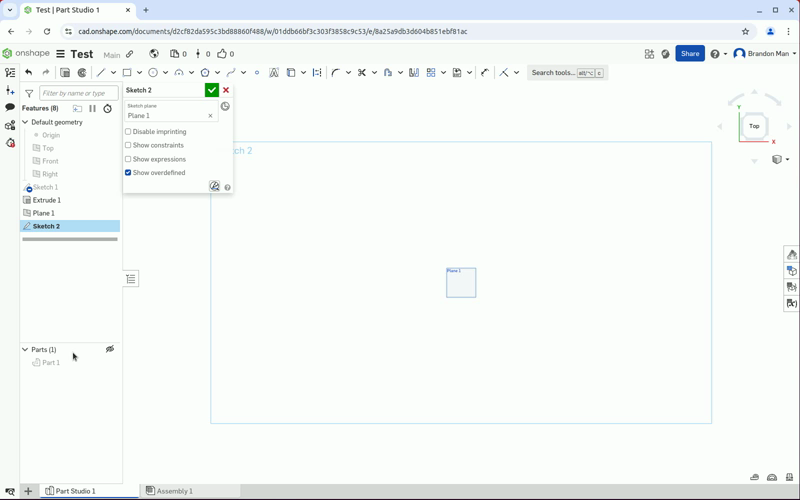
key(l)
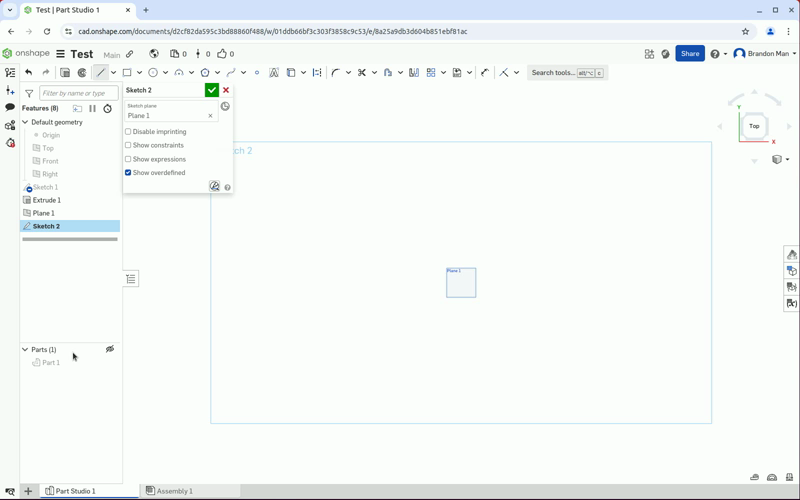
key_down(shift)
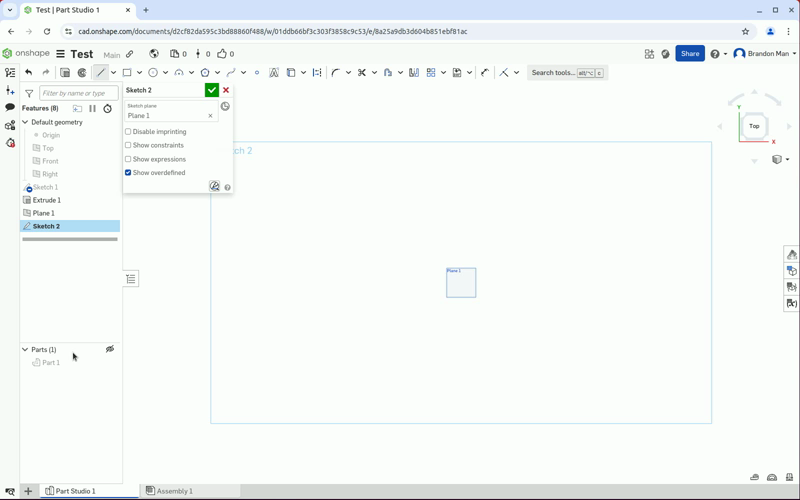
mouse_move(460, 282)
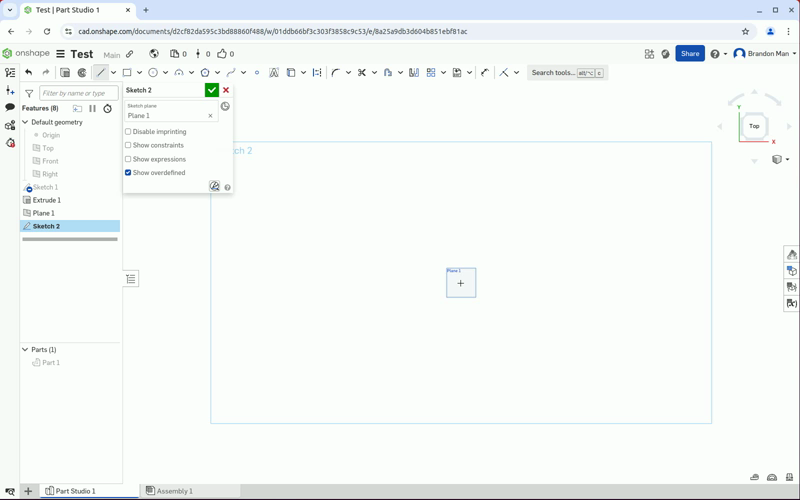
click(460, 282)
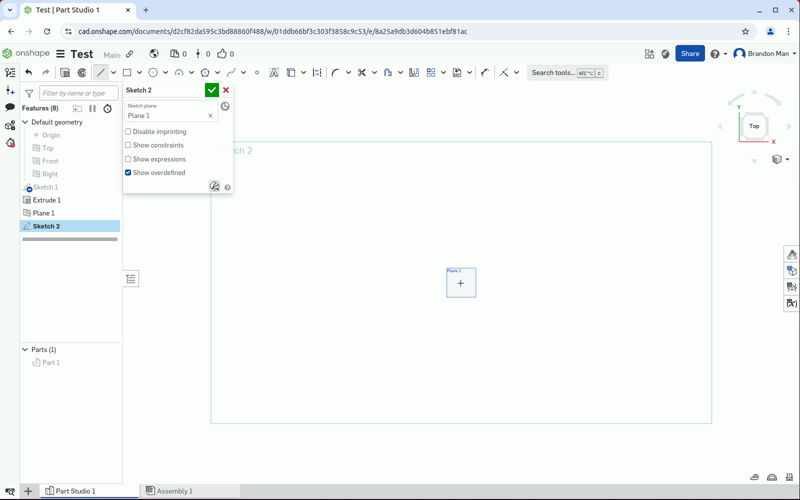
key_up(shift)
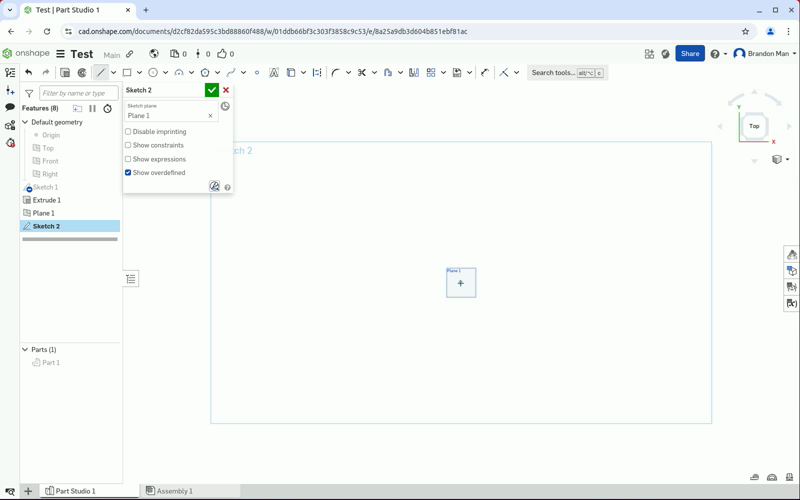
key_down(shift)
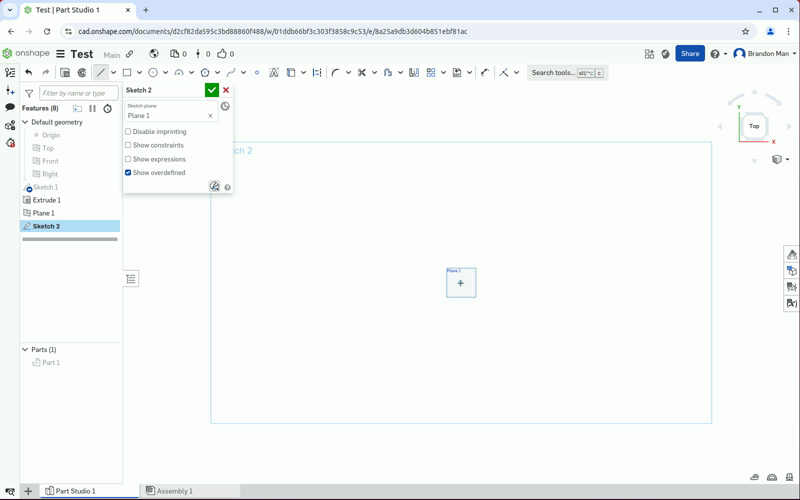
mouse_move(490, 282)
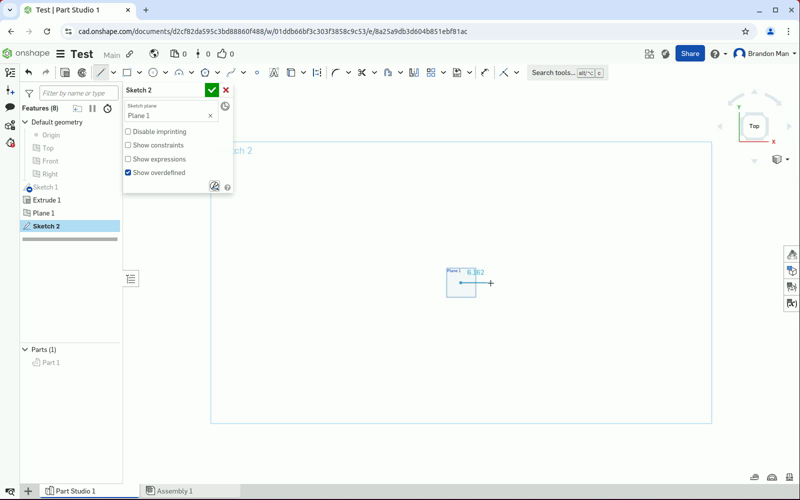
mouse_move(483, 282)
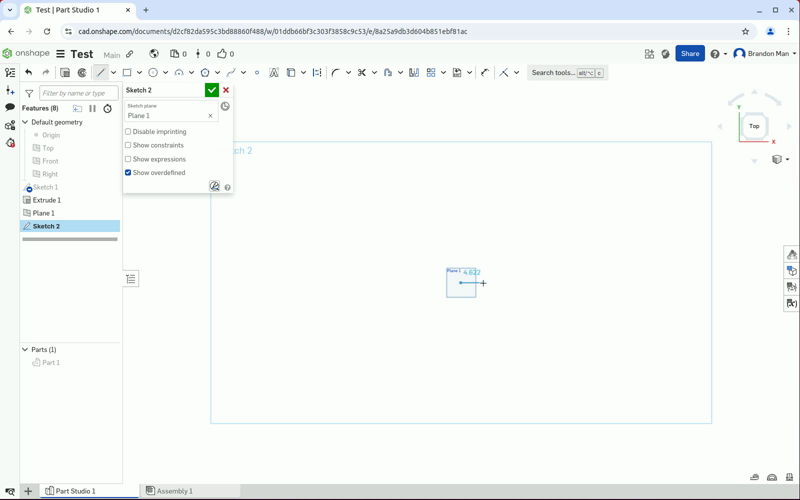
click(483, 282)
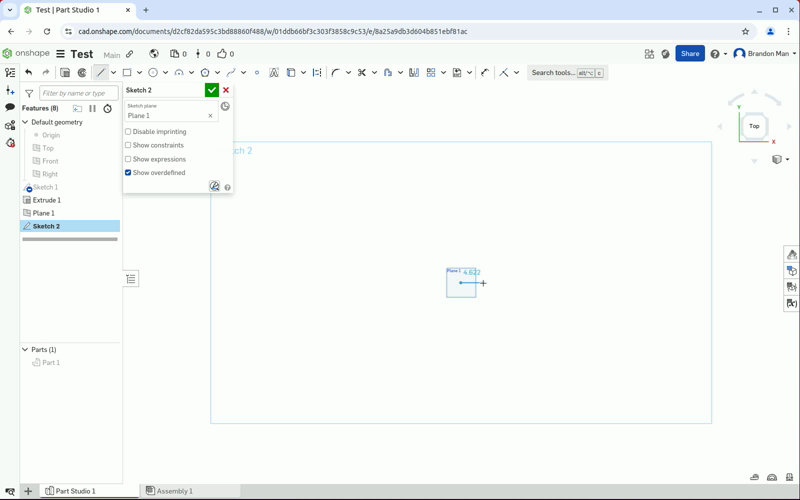
key_up(shift)
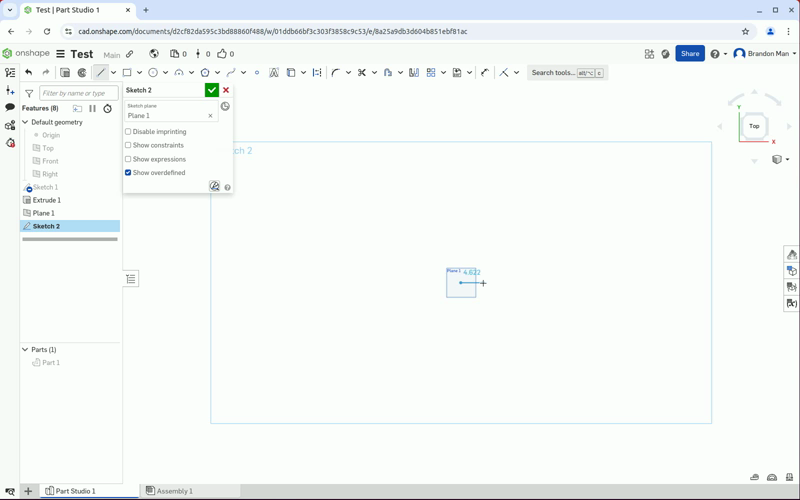
key_down(shift)
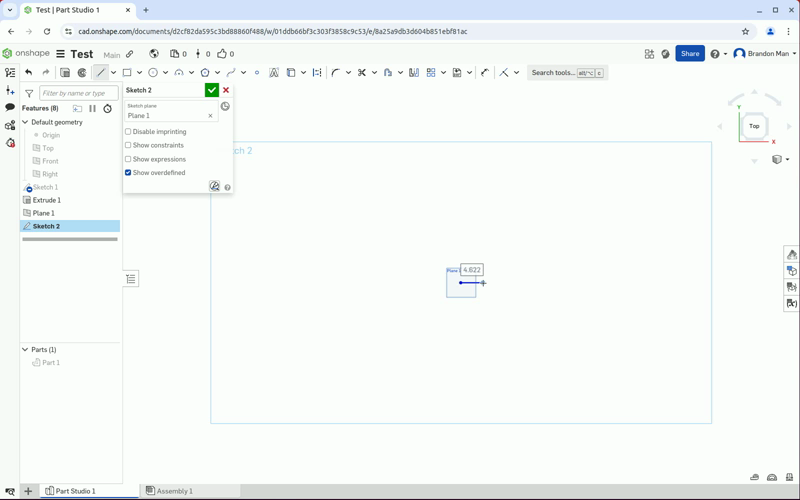
mouse_move(483, 170)
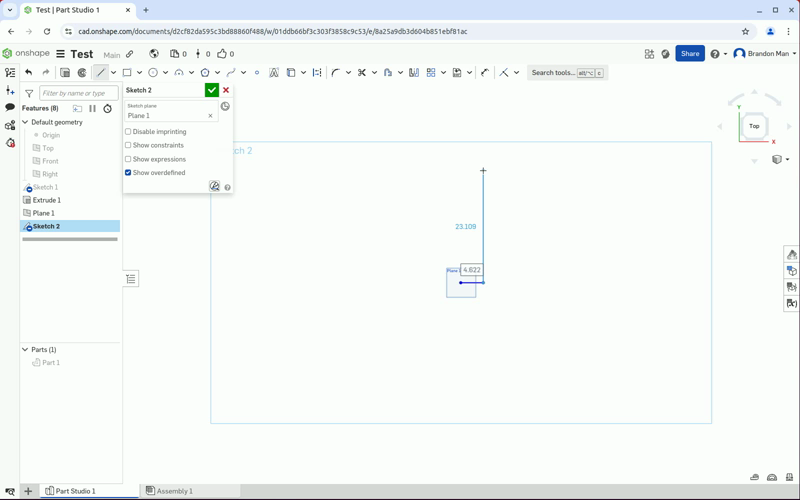
click(483, 170)
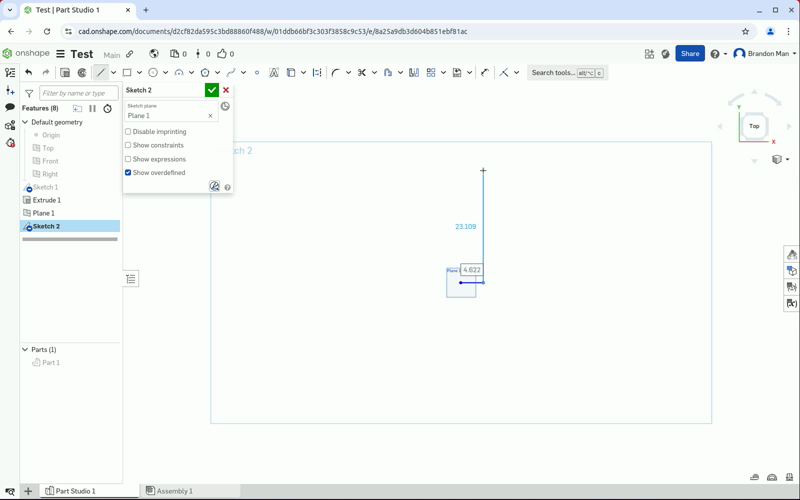
key_up(shift)
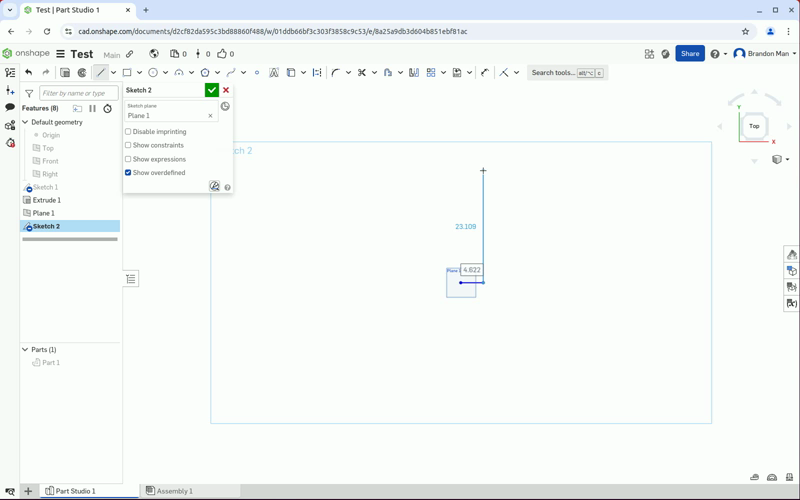
key_down(shift)
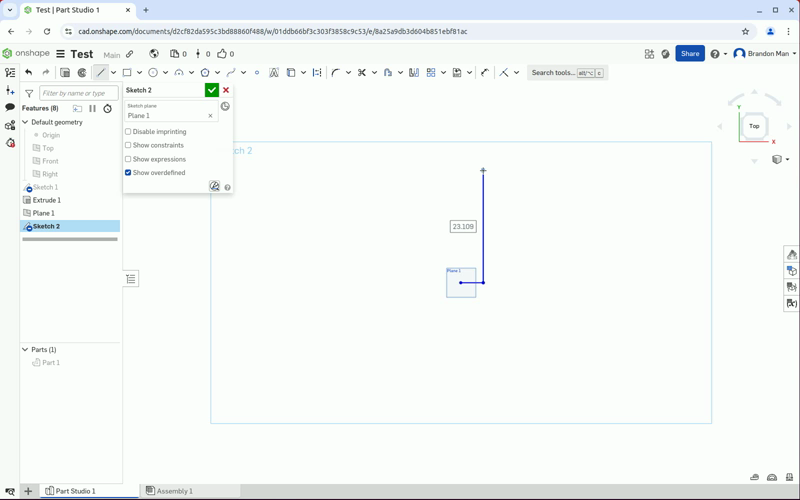
mouse_move(513, 170)
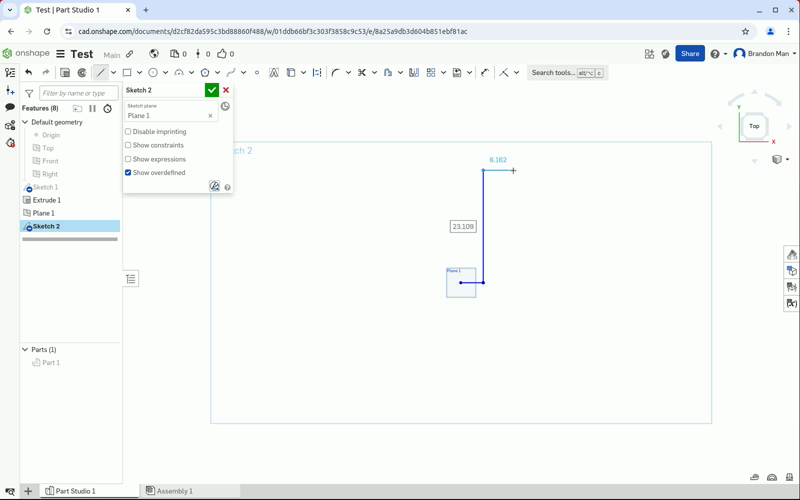
mouse_move(460, 170)
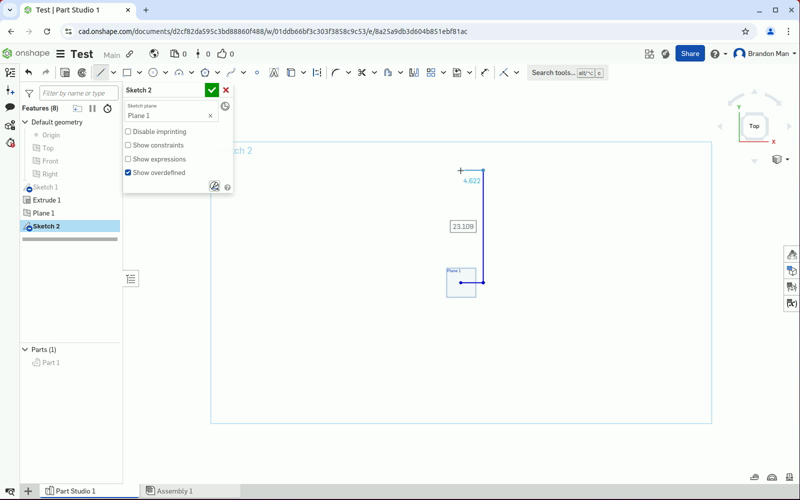
click(460, 170)
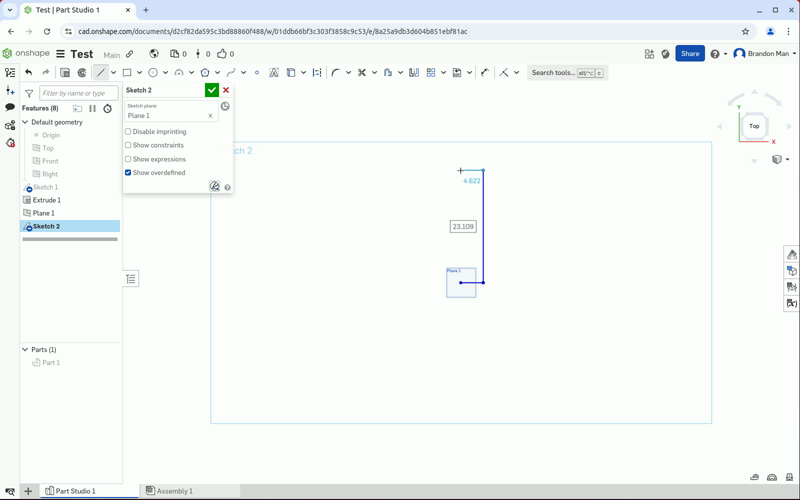
key_up(shift)
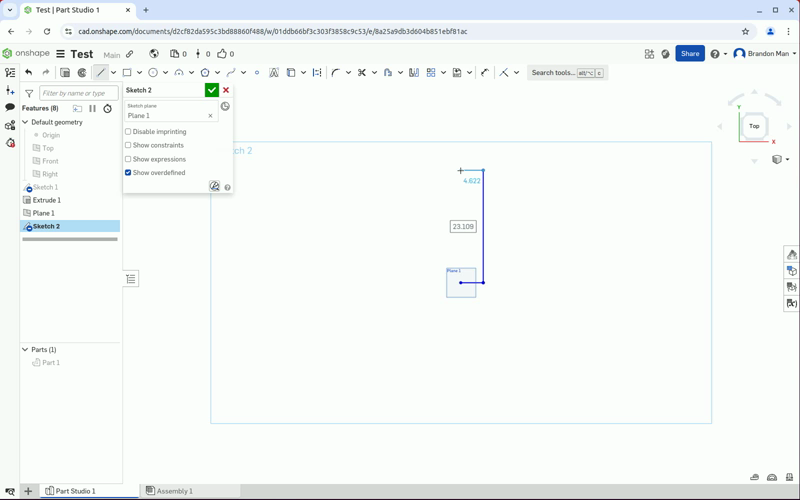
key_down(shift)
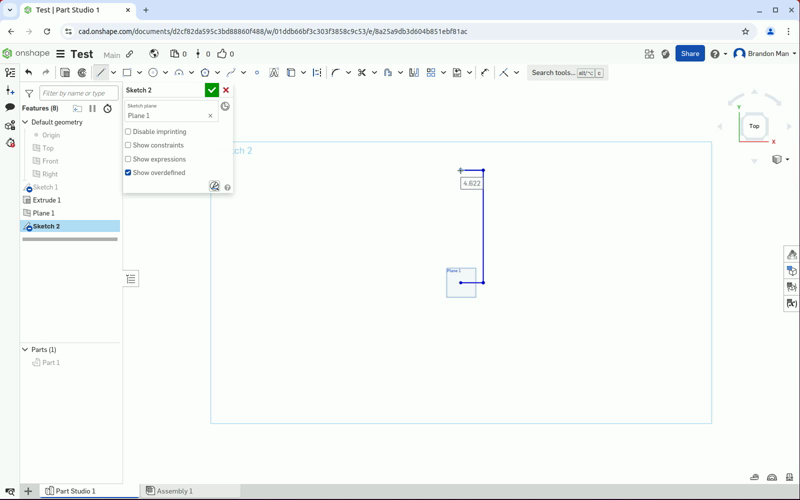
mouse_move(460, 282)
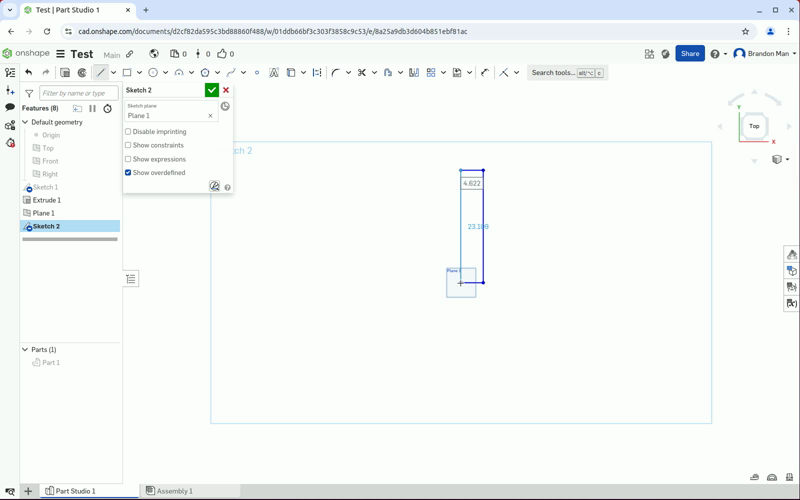
key_up(shift)
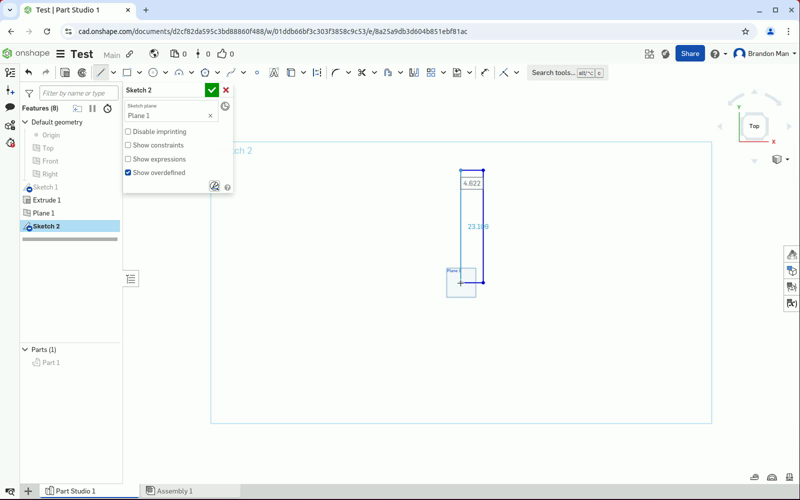
click(460, 282)
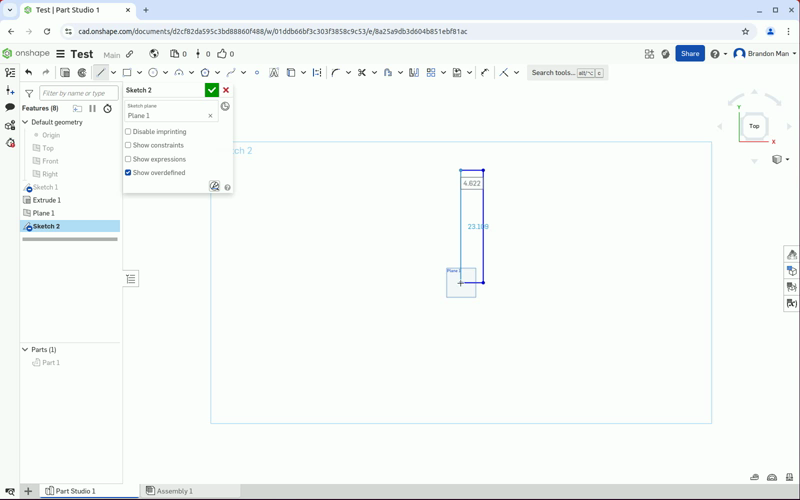
key(esc)
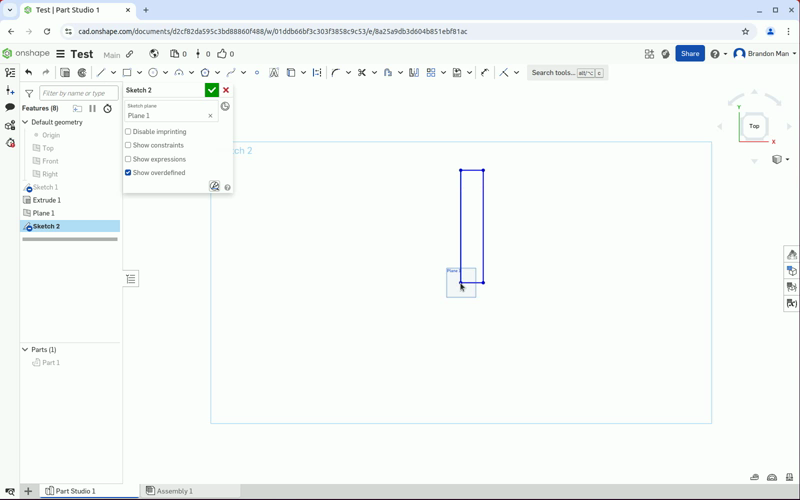
mouse_move(477, 222)
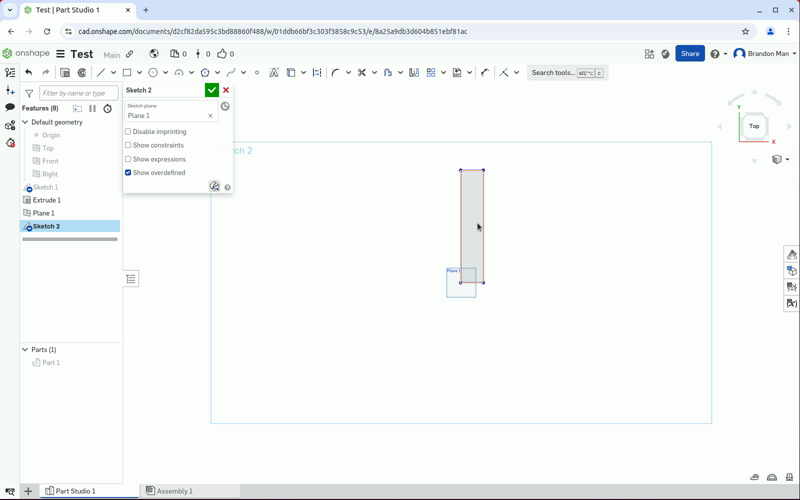
click(477, 222)
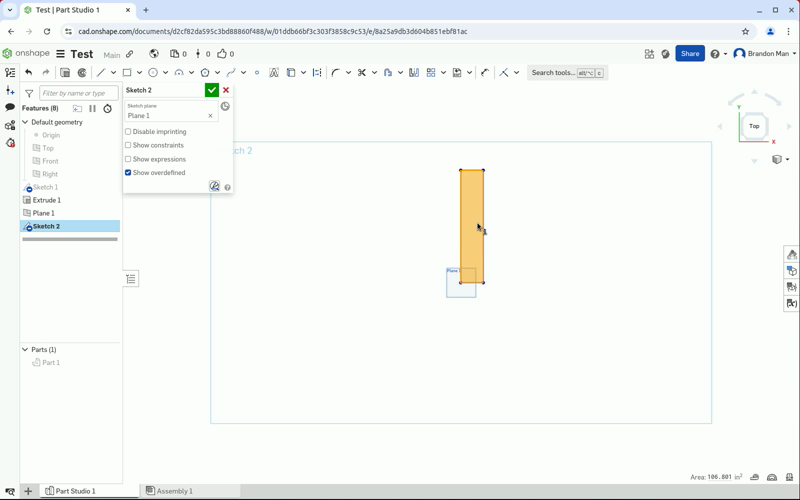
mouse_move(73, 352)
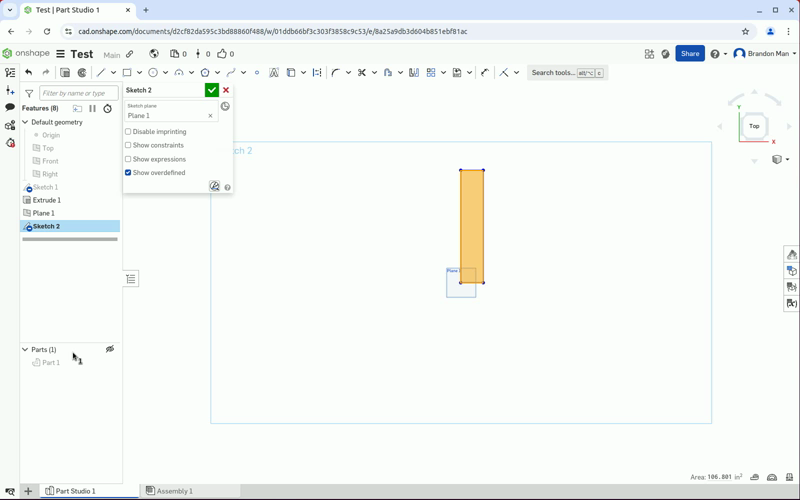
key(shift+y)
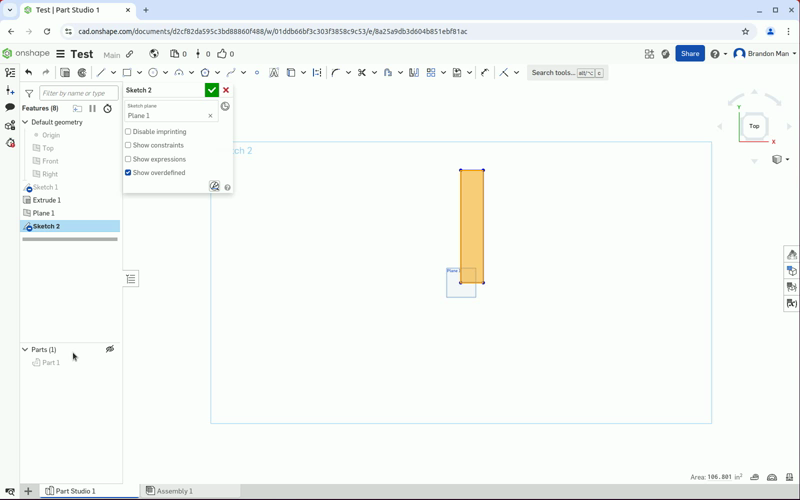
key(shift+e)
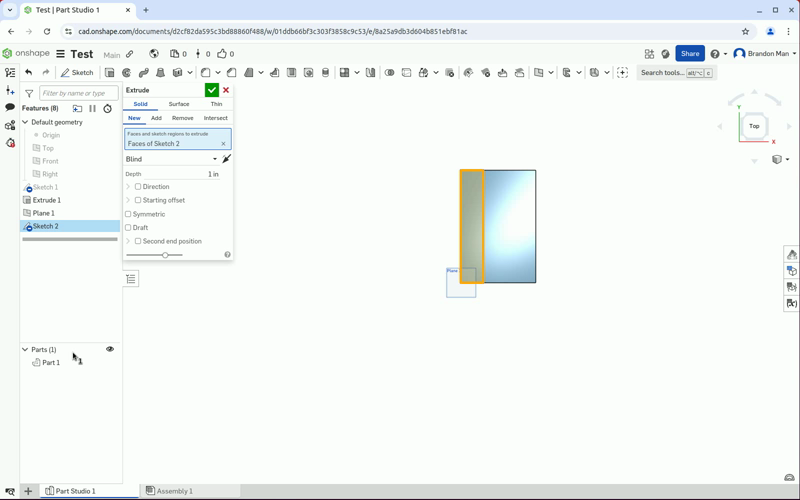
mouse_move(143, 106)
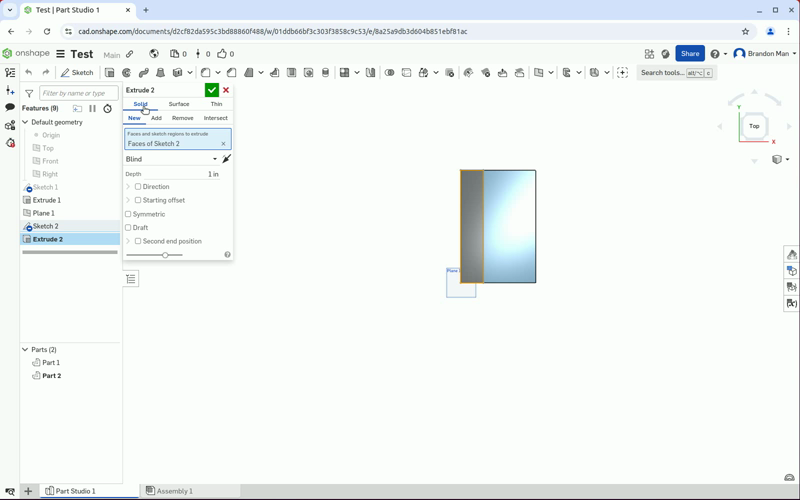
click(143, 106)
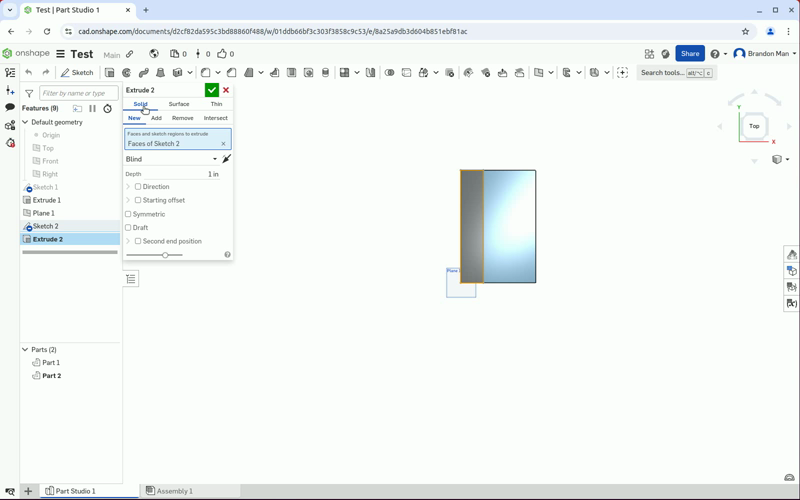
mouse_move(186, 120)
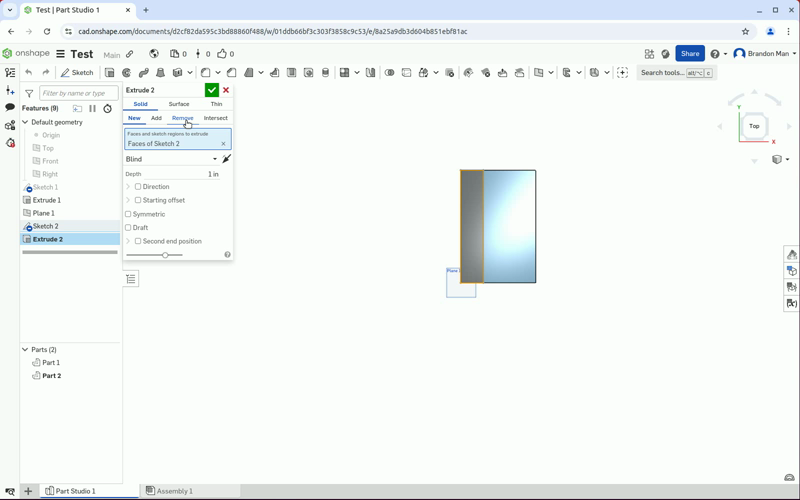
click(186, 120)
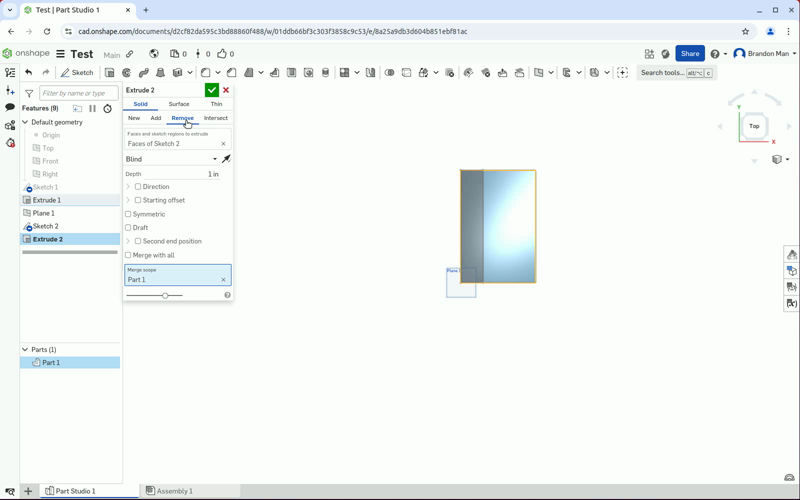
key(tab, 4)
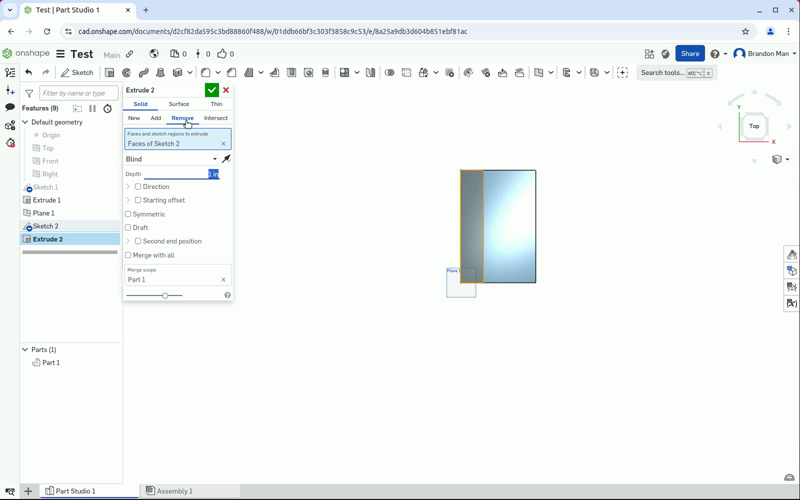
text(4.574)
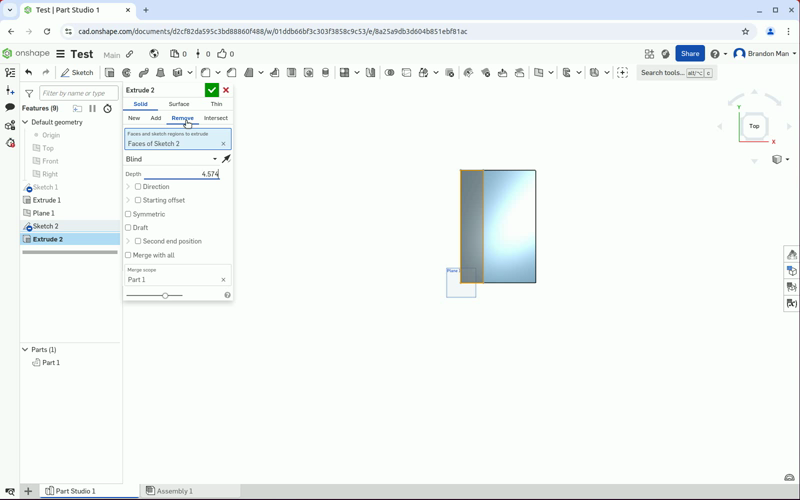
key(tab, 6)
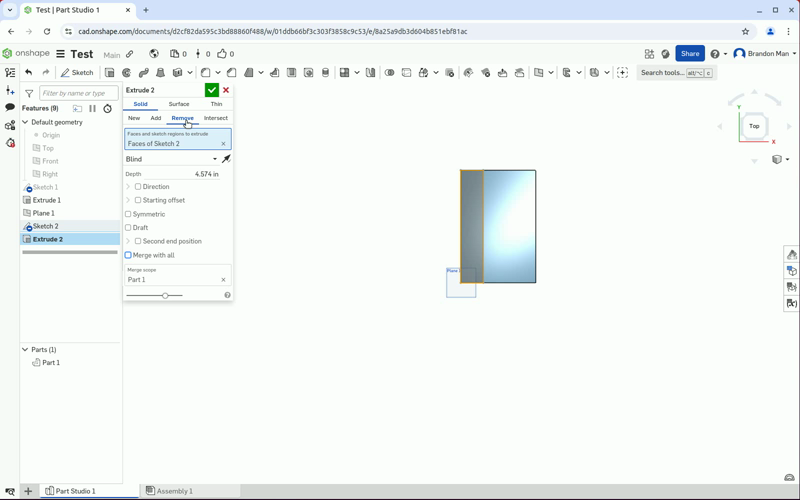
key(space)
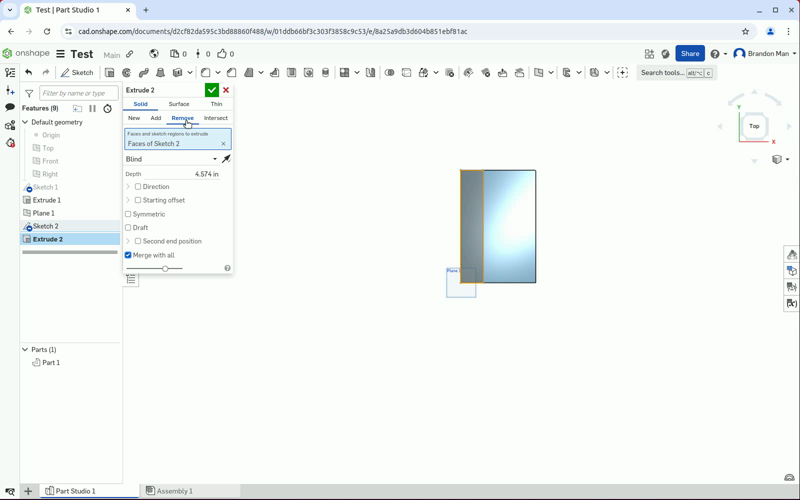
key(enter)
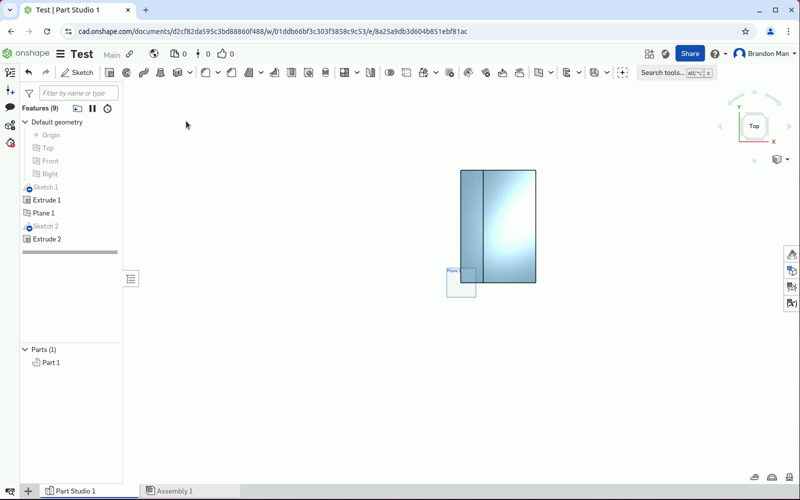
key(shift+h)
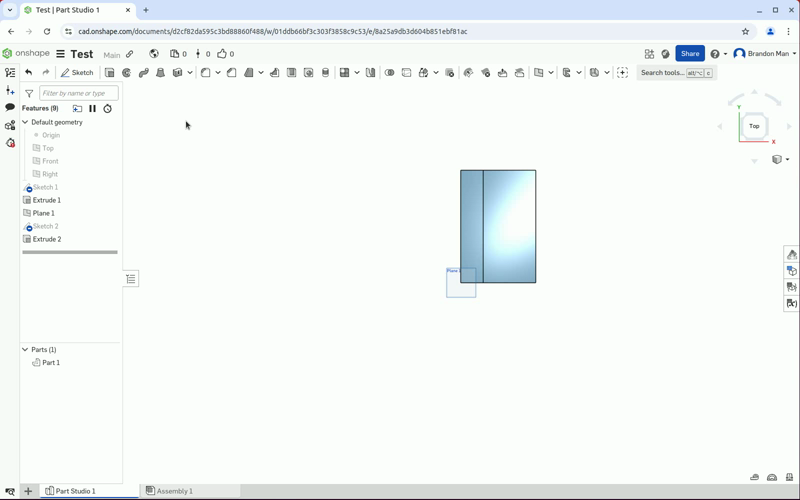
key(shift+h)
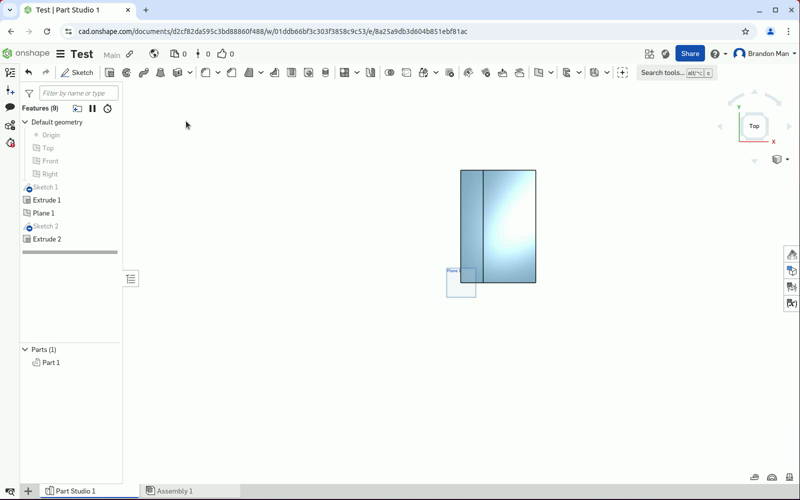
mouse_move(73, 189)
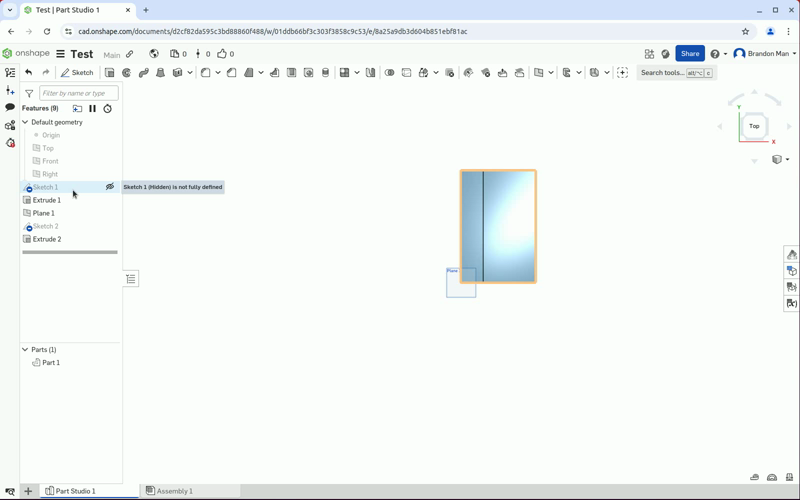
click(73, 189)
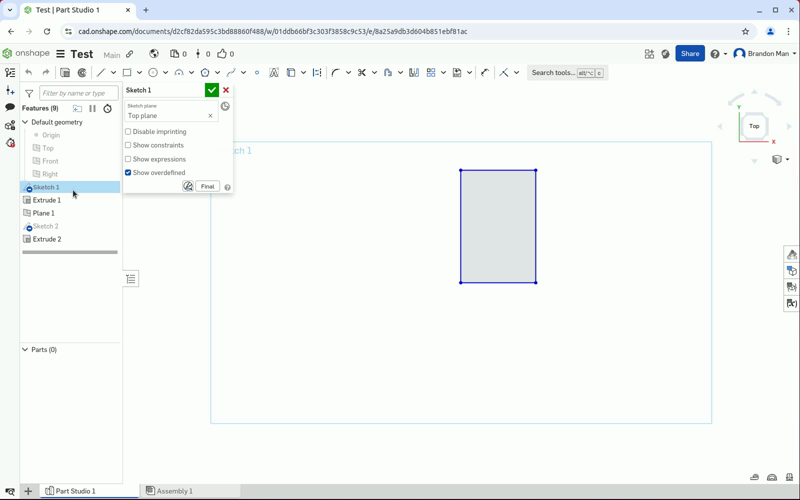
mouse_move(229, 92)
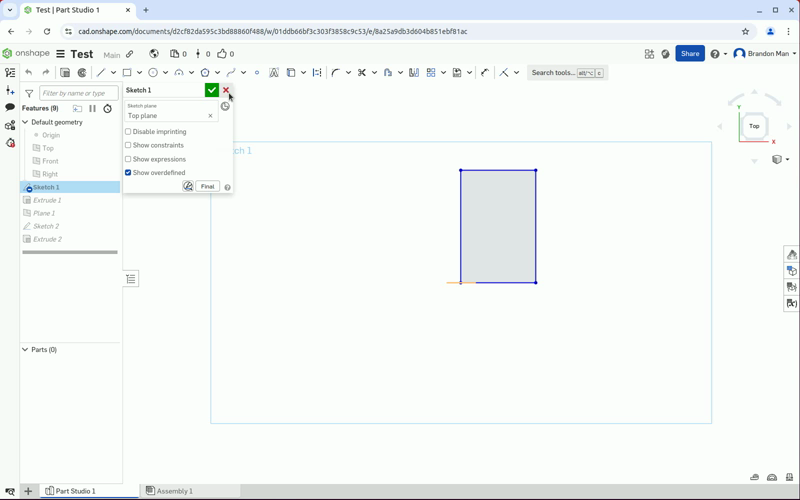
click(229, 92)
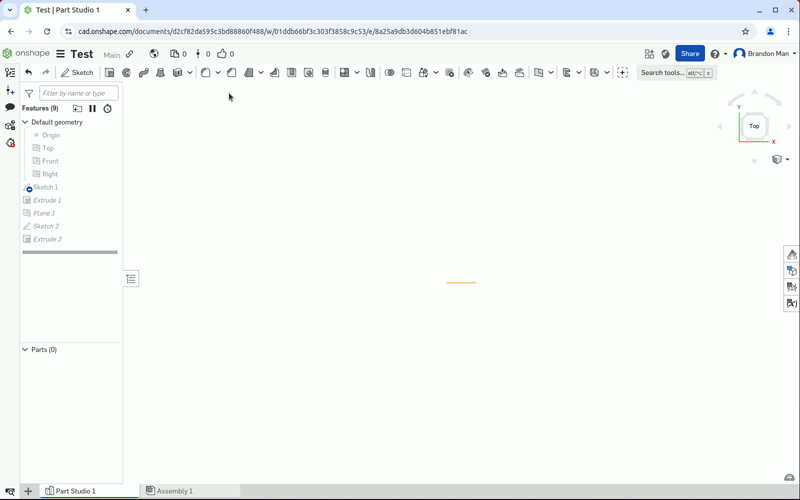
key(shift+s)
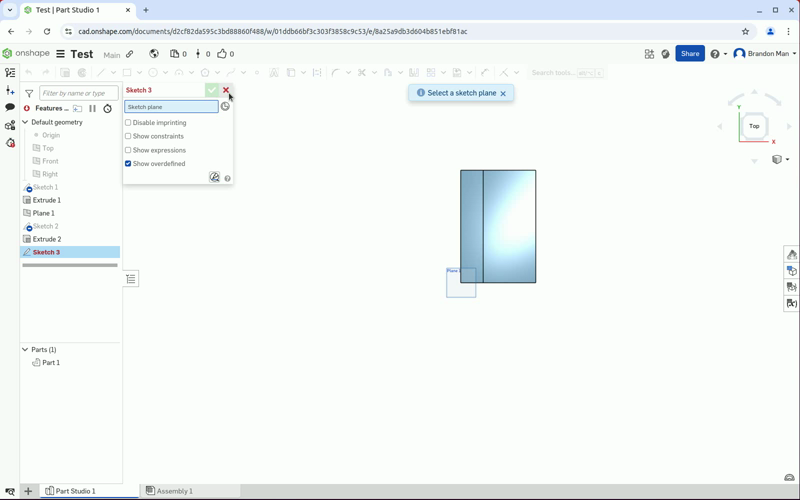
mouse_move(73, 215)
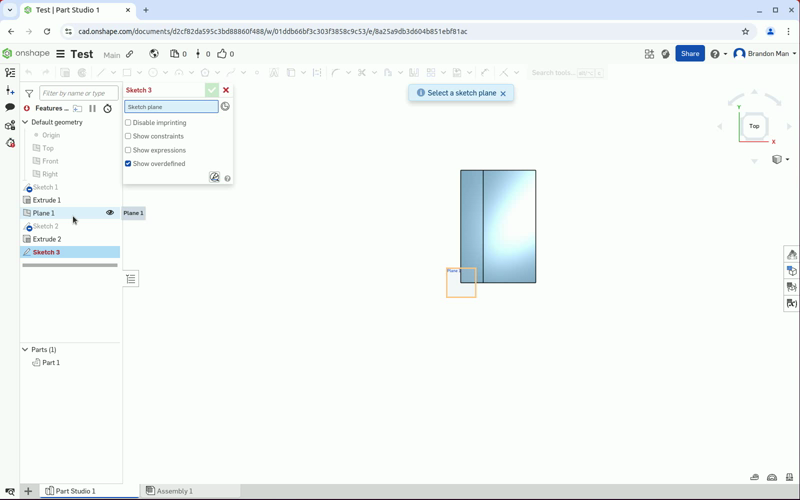
click(73, 215)
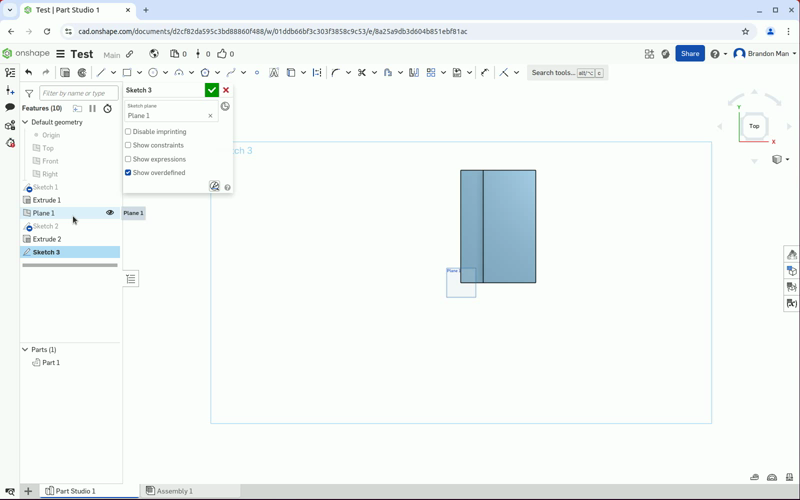
mouse_move(73, 352)
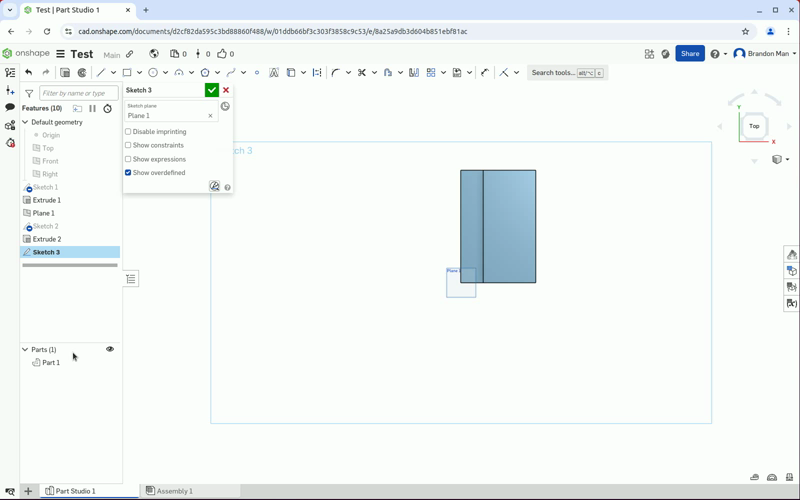
key(y)
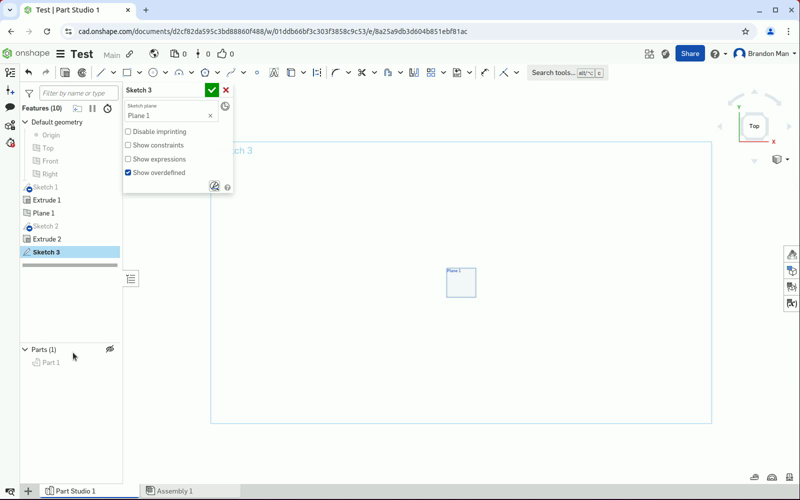
key(c)
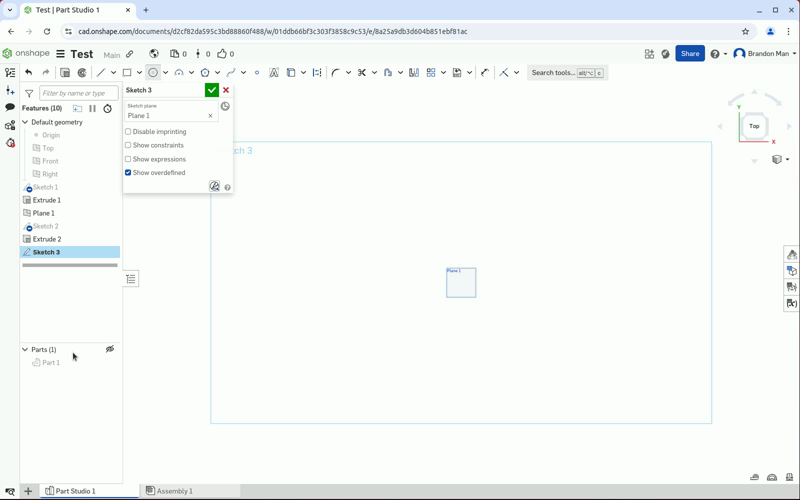
key_down(shift)
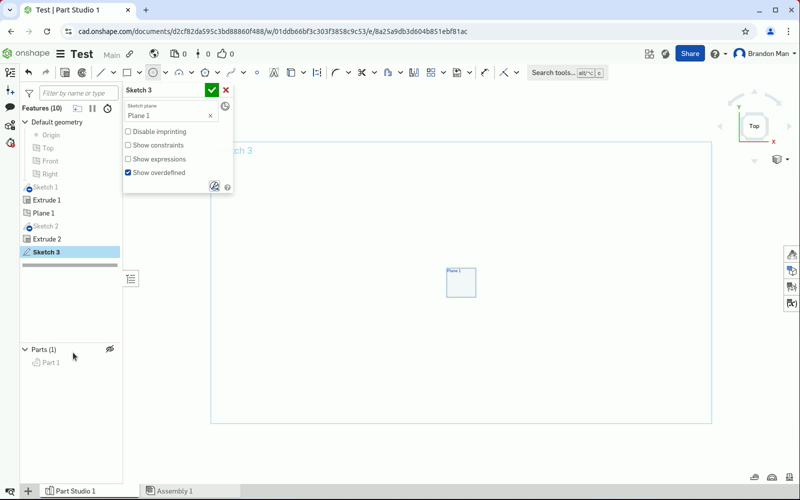
mouse_move(510, 226)
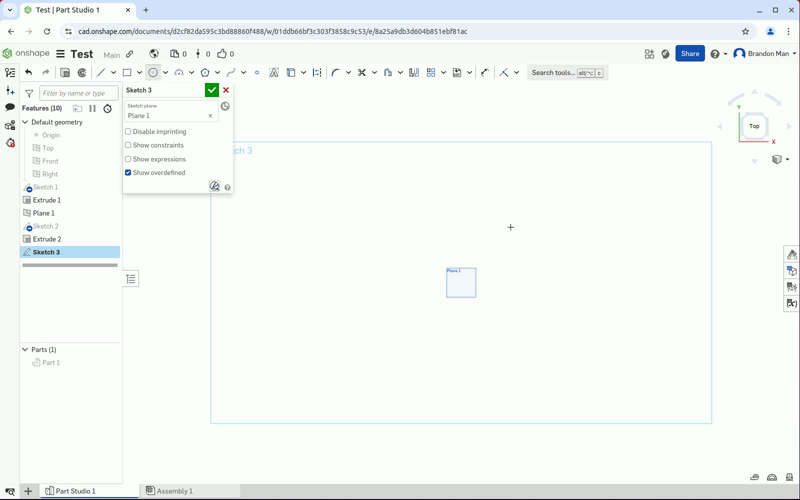
click(510, 226)
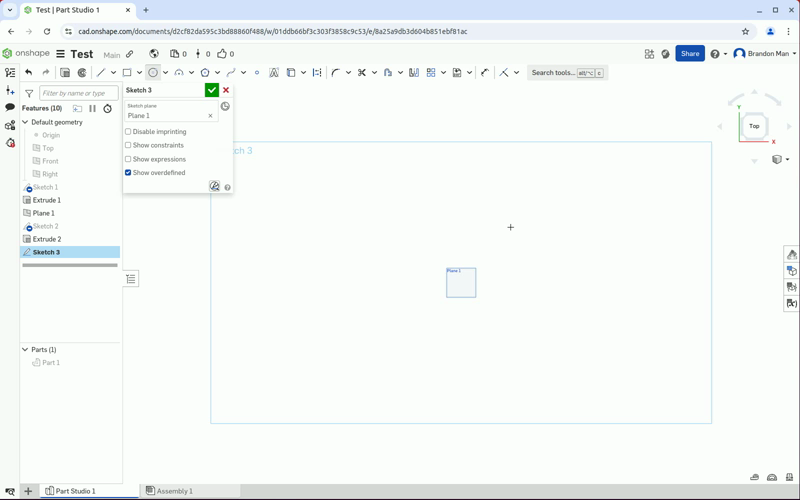
key_up(shift)
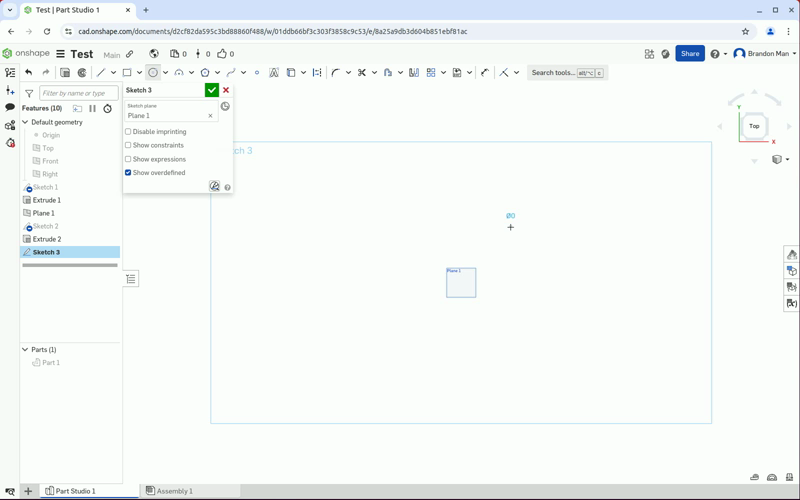
mouse_move(526, 226)
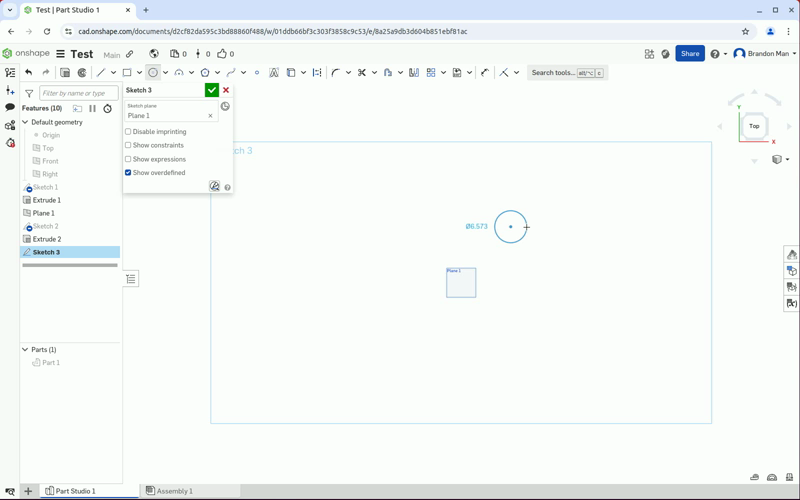
click(526, 226)
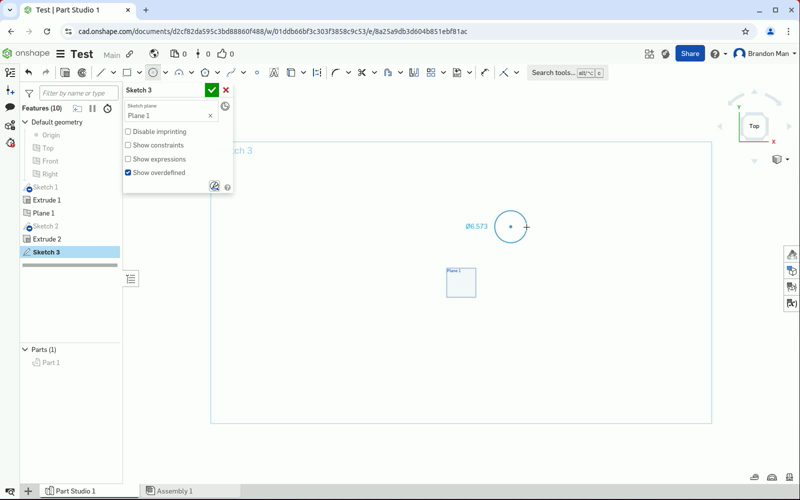
key(esc)
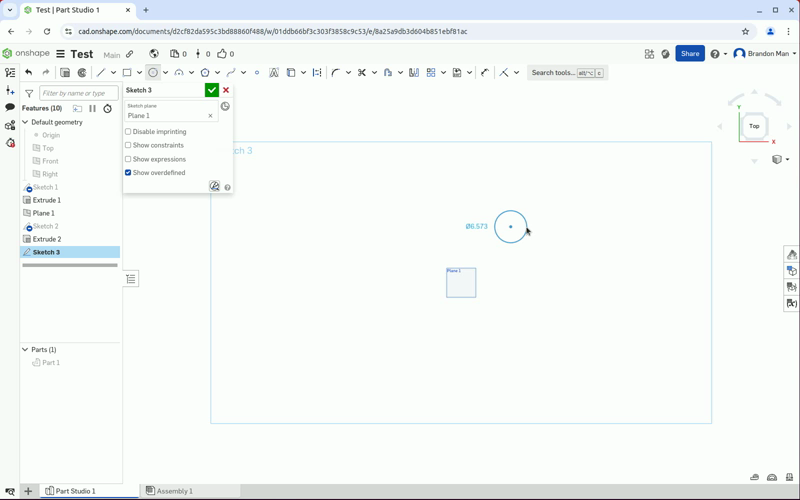
mouse_move(504, 218)
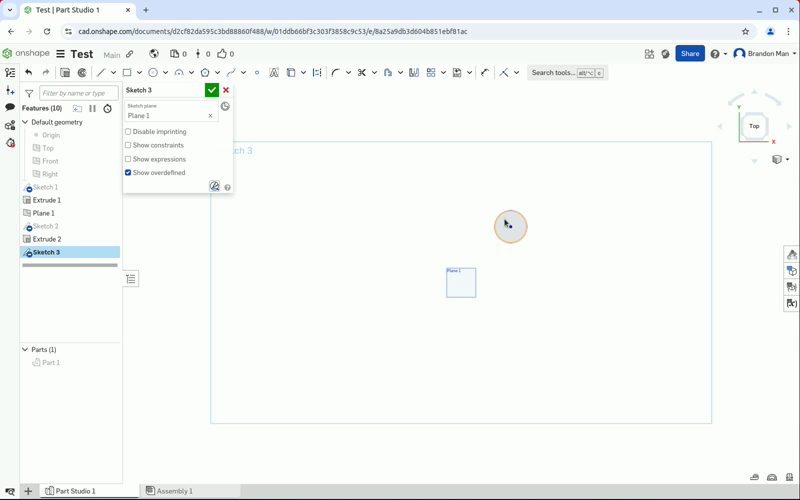
scroll(6)
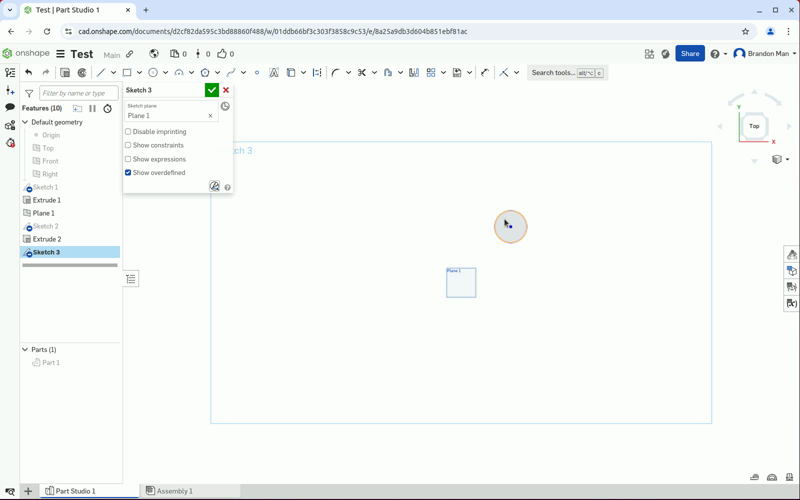
scroll(6)
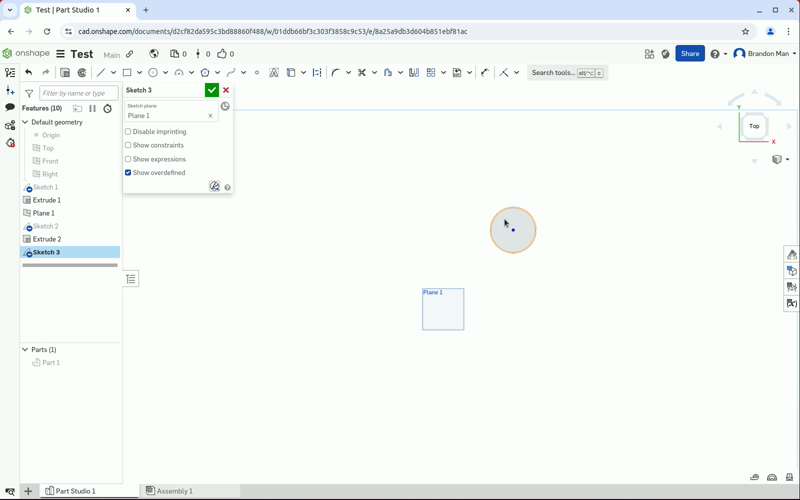
scroll(6)
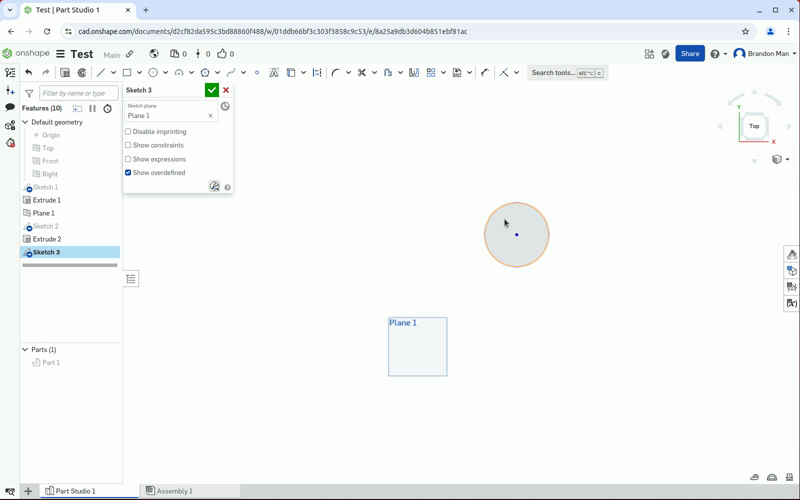
scroll(6)
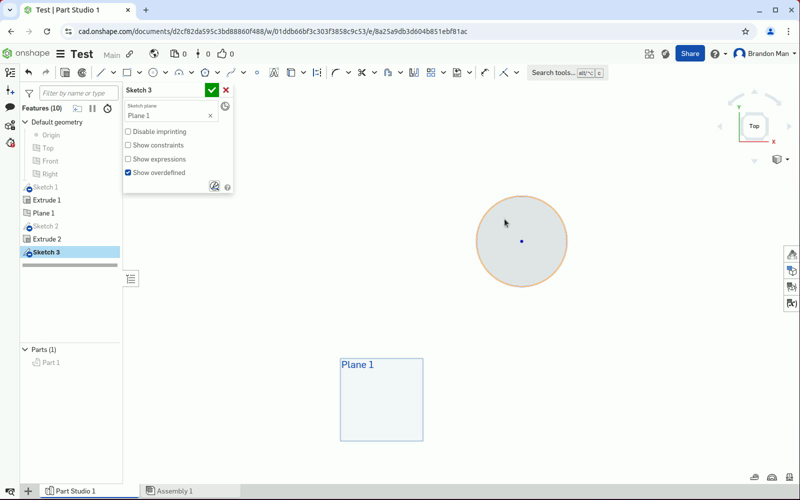
scroll(6)
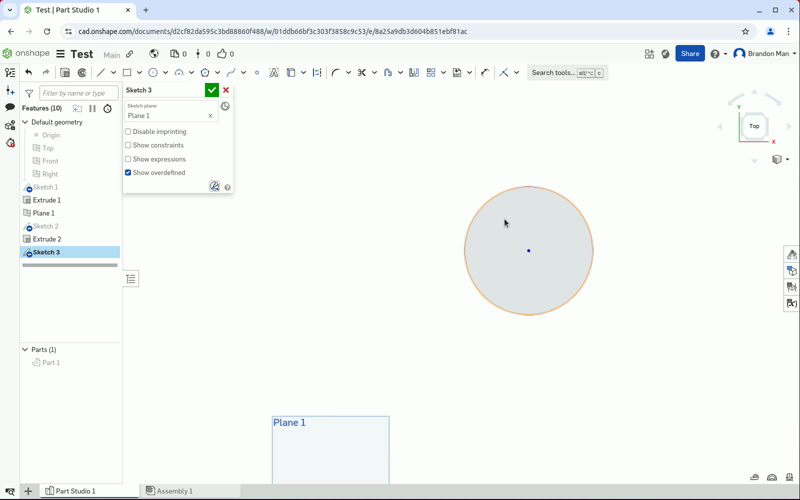
scroll(6)
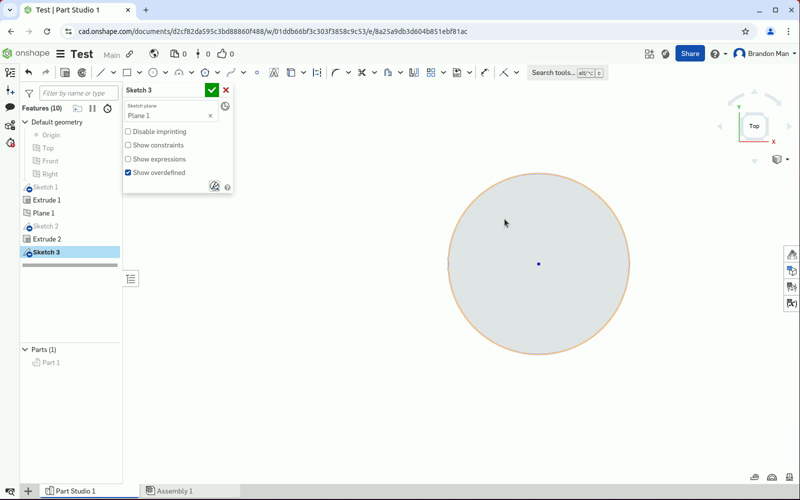
scroll(6)
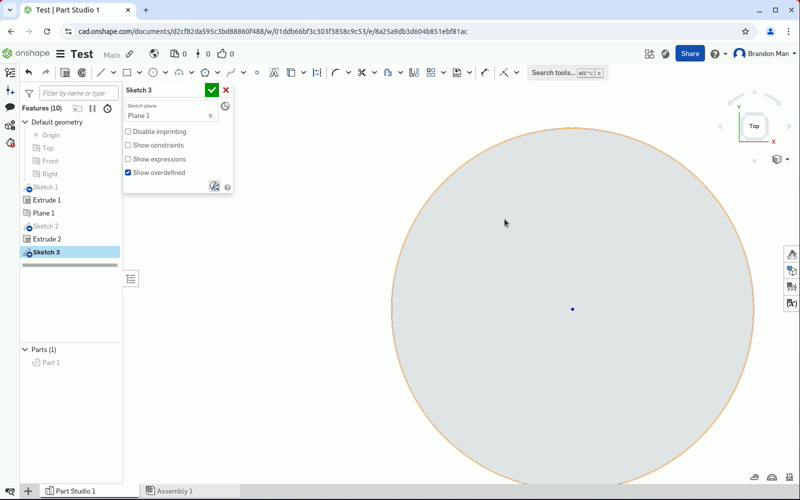
click(504, 218)
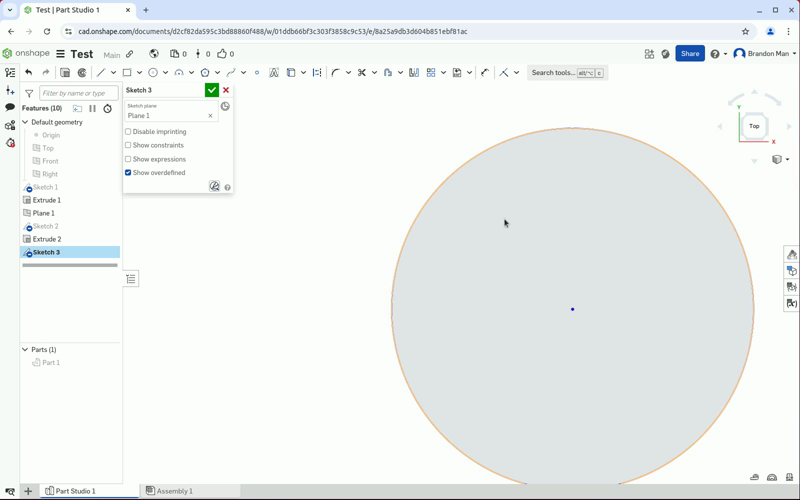
scroll(-6)
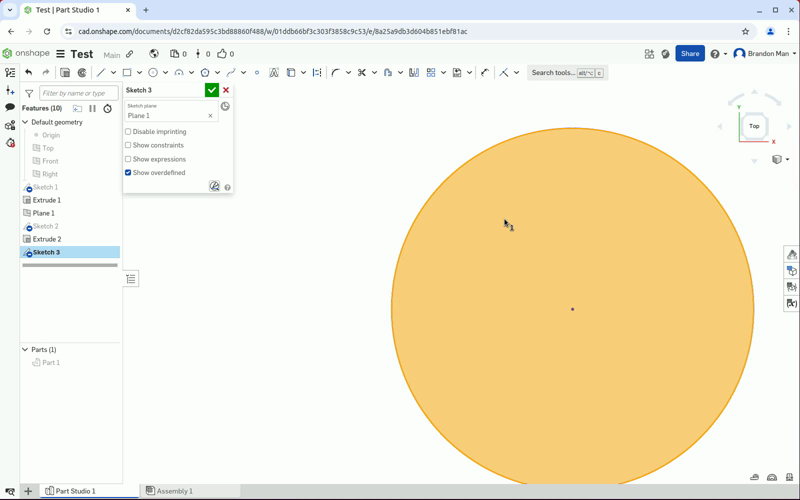
scroll(-6)
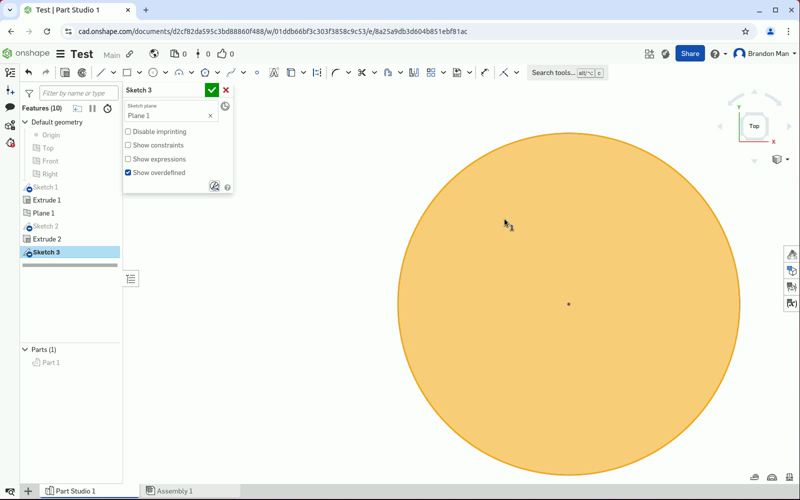
scroll(-6)
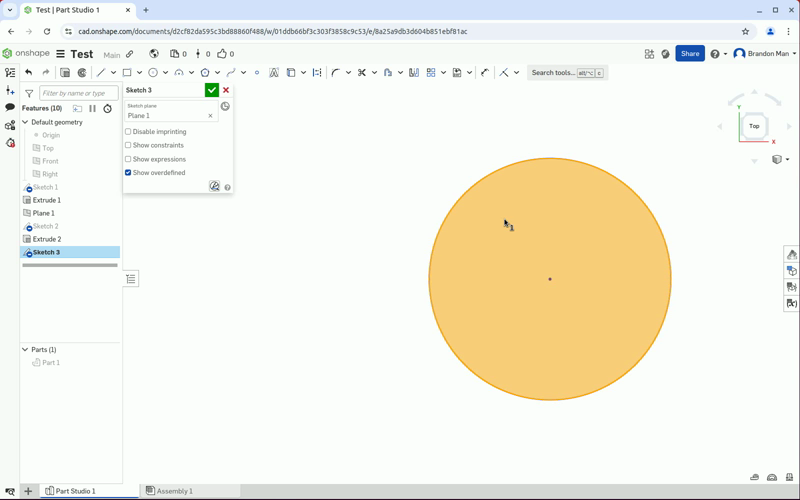
scroll(-6)
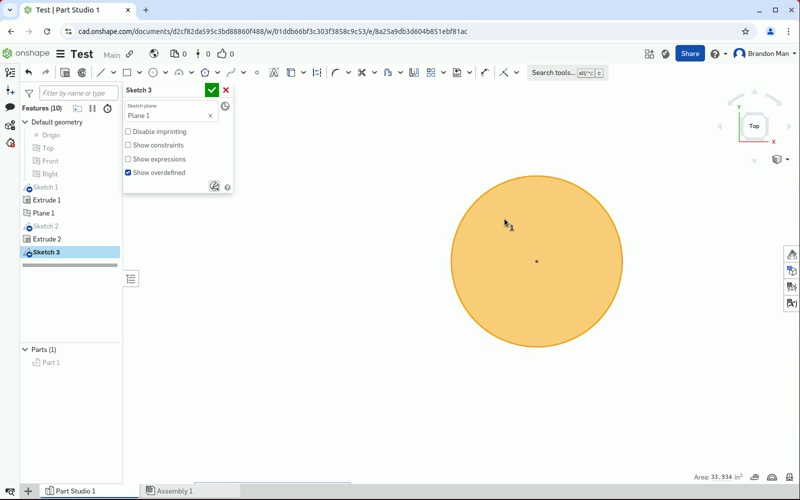
scroll(-6)
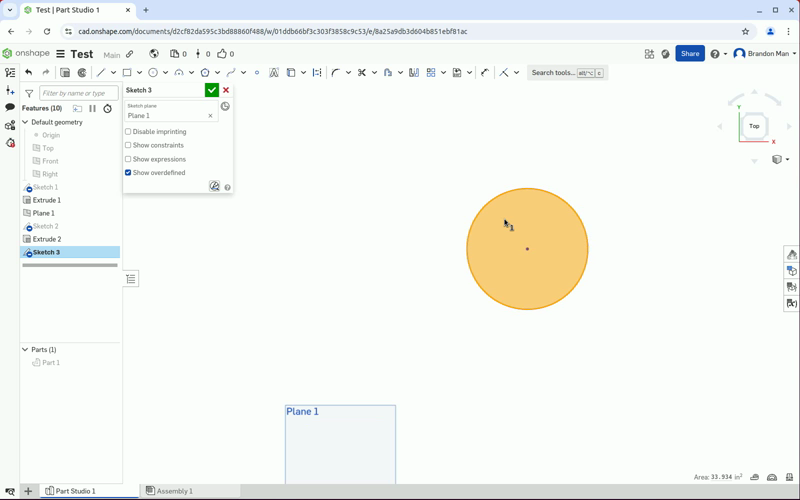
scroll(-6)
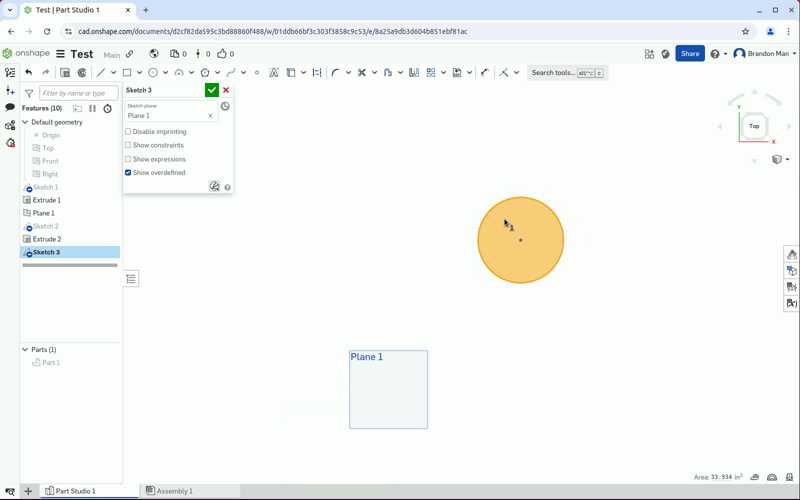
scroll(-6)
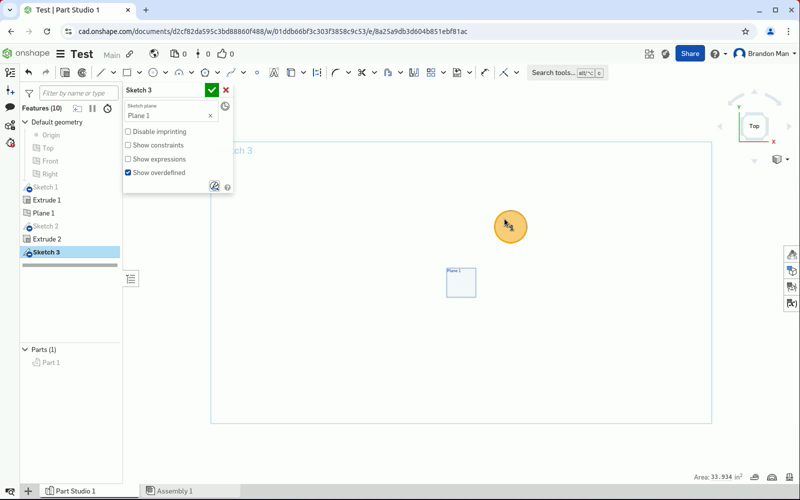
mouse_move(73, 352)
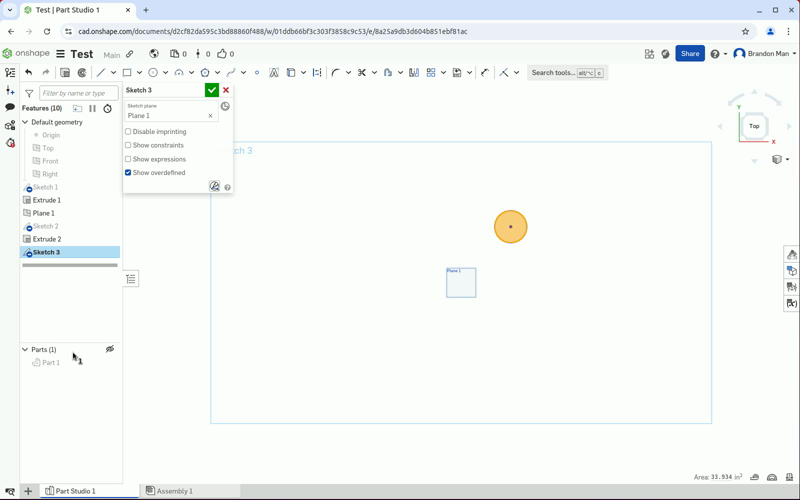
key(shift+y)
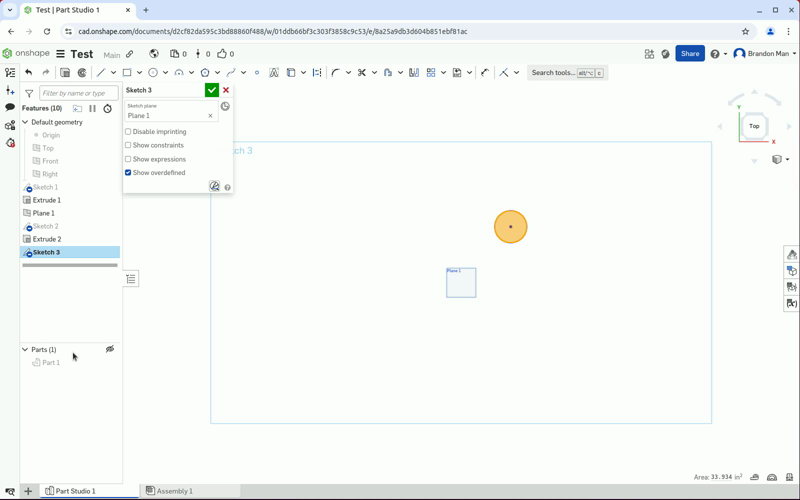
key(shift+e)
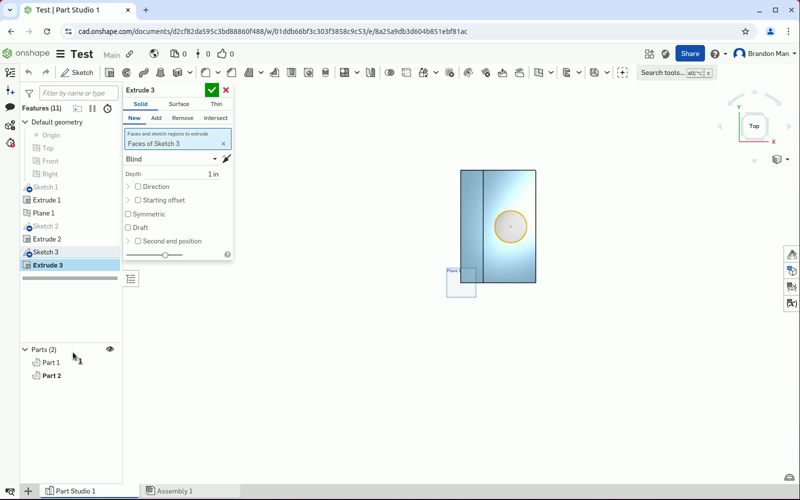
mouse_move(143, 106)
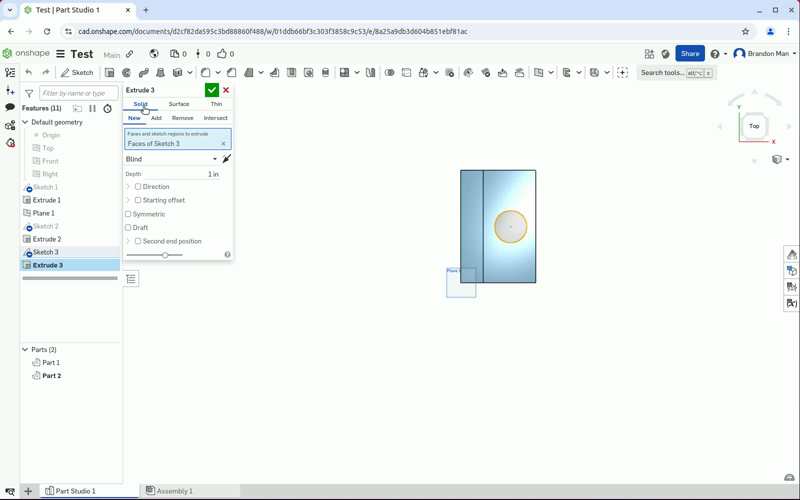
click(143, 106)
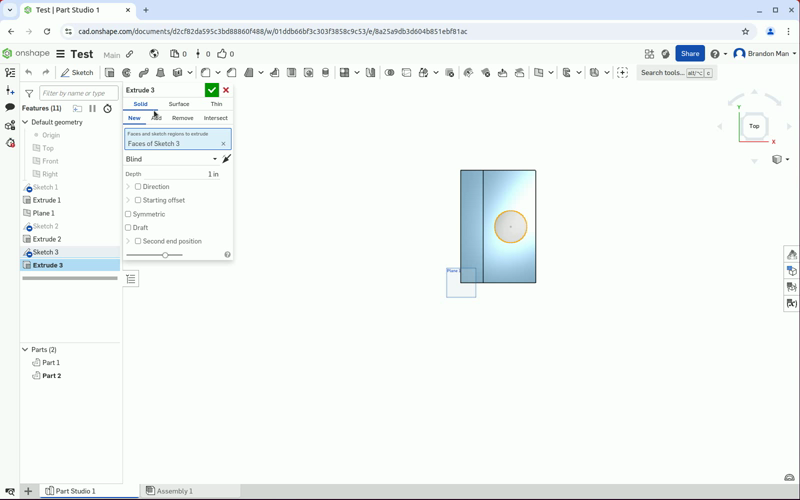
mouse_move(186, 120)
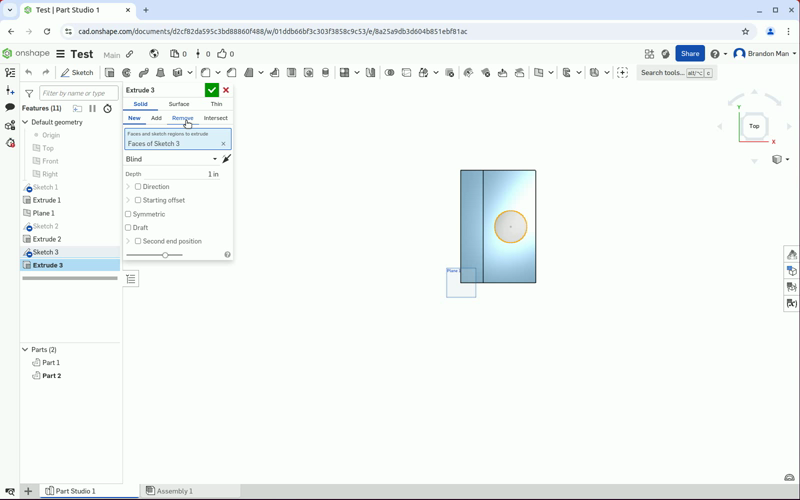
click(186, 120)
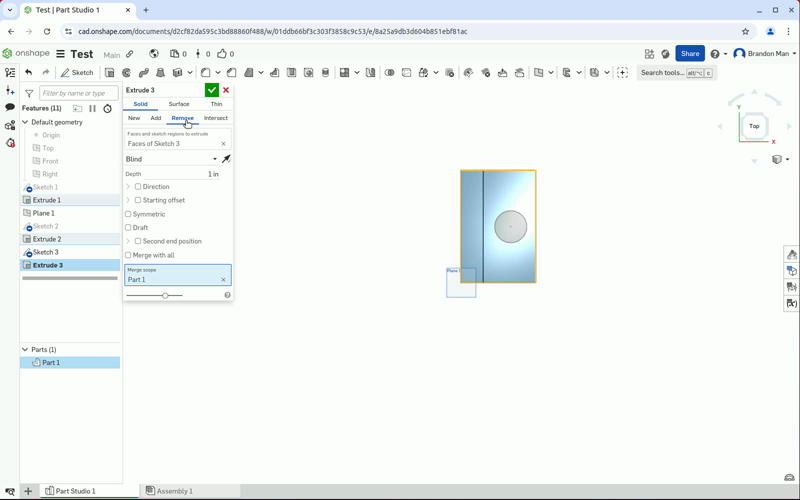
key(tab, 4)
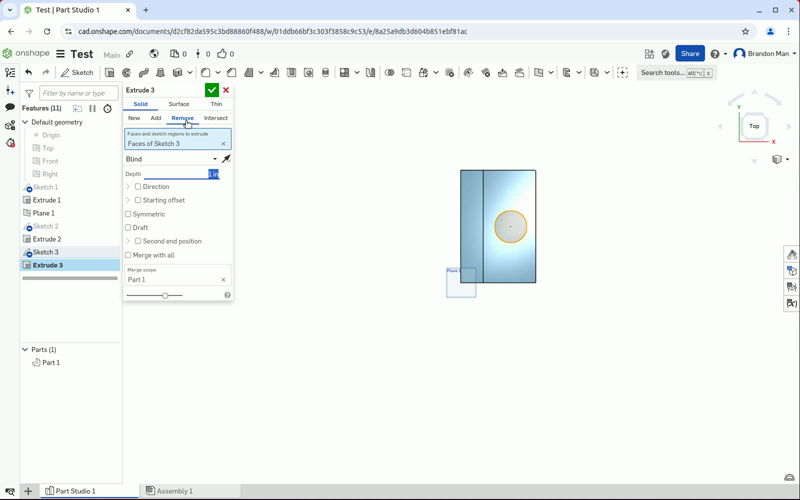
text(30.811)
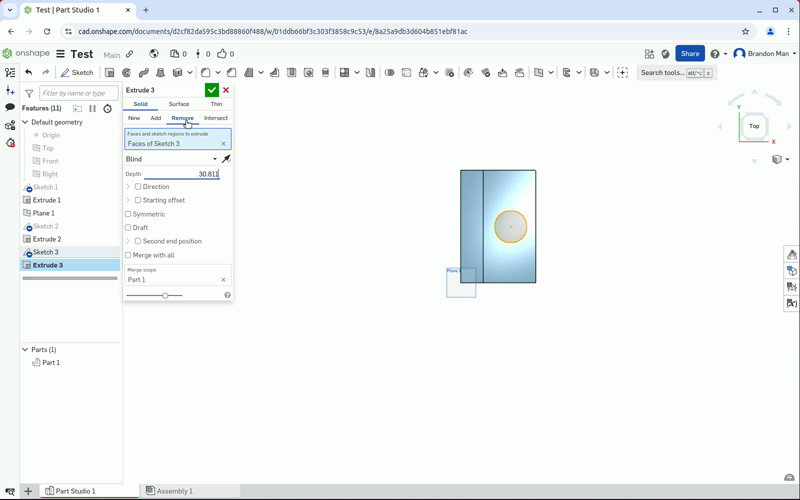
key(tab, 6)
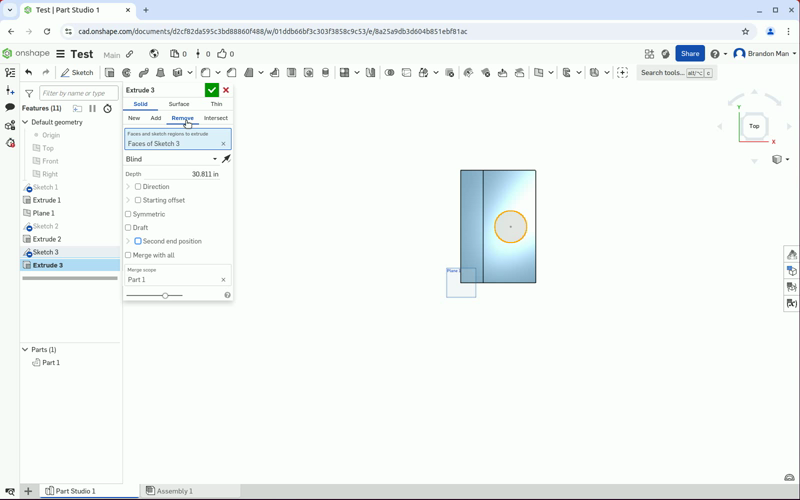
key(space)
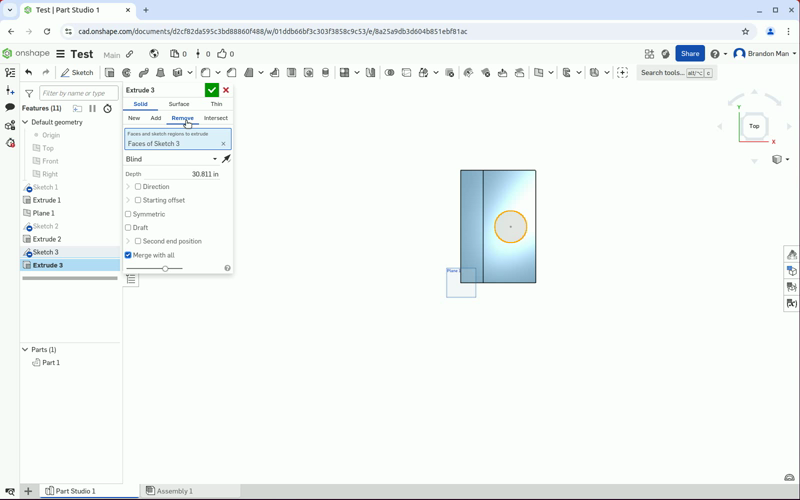
key(enter)
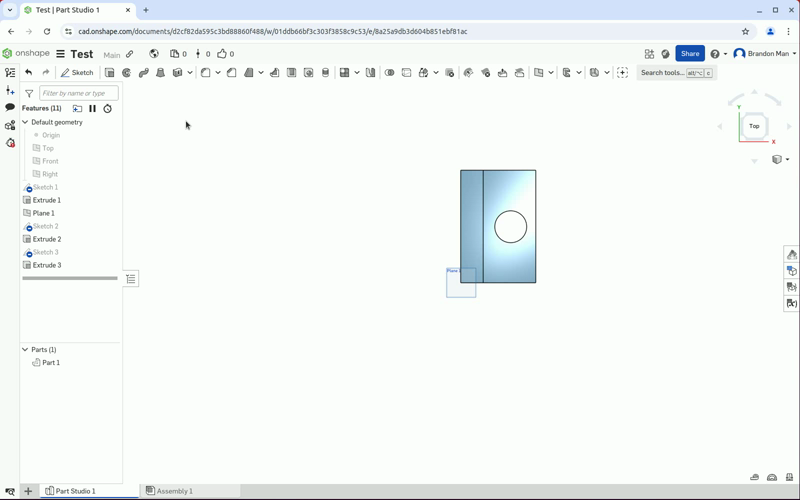
key(shift+h)
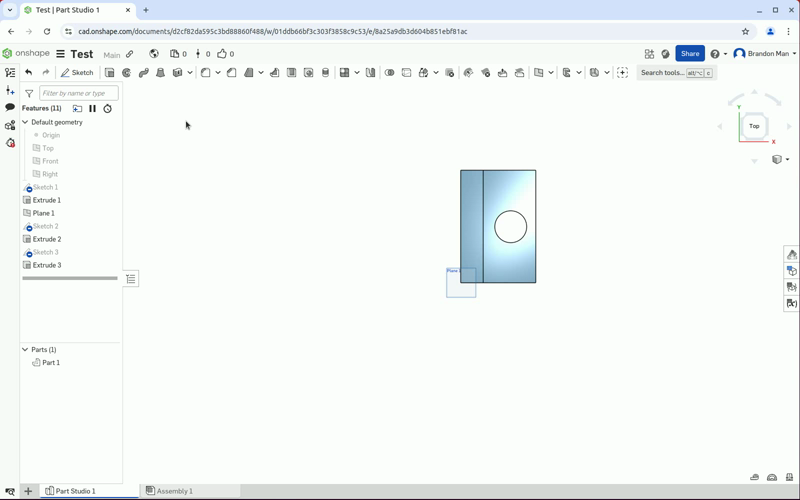
key(shift+h)
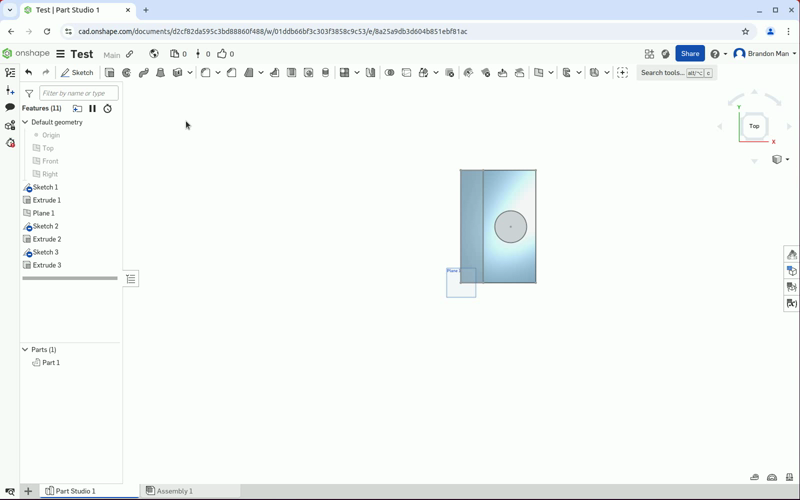
key(shift+7)
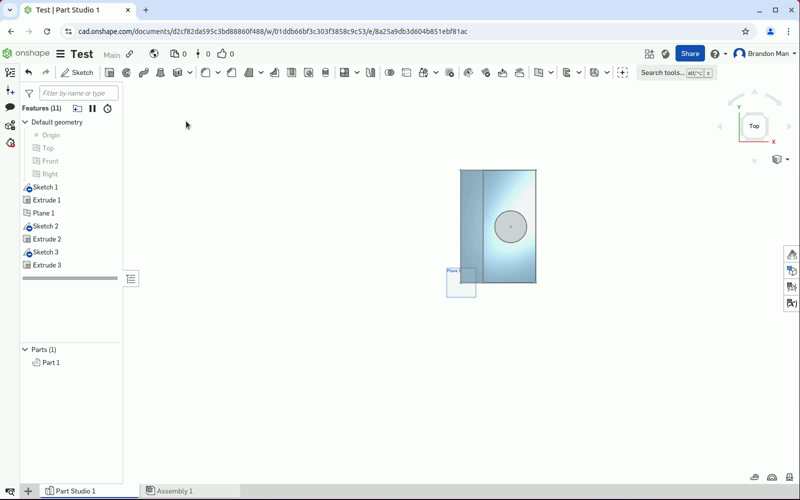
key(up, 3)
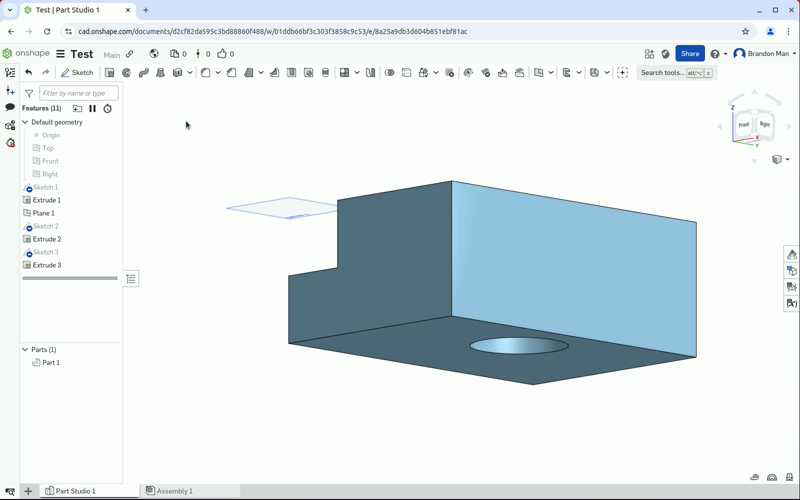
key(left, 3)
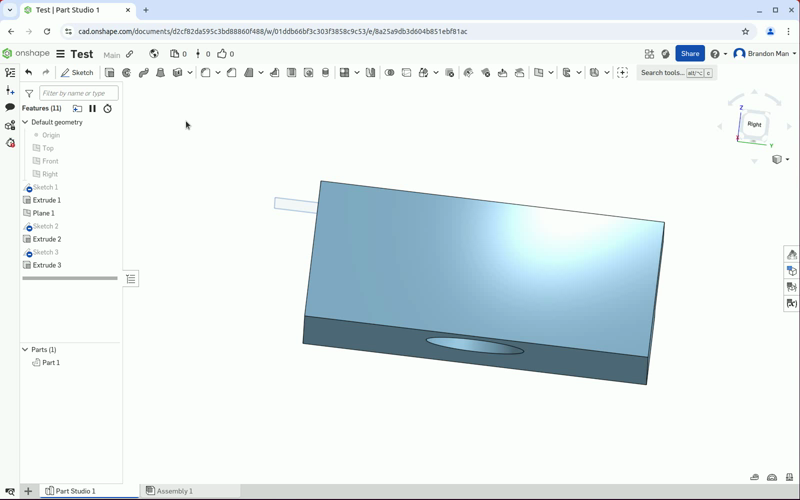
key(right, 3)
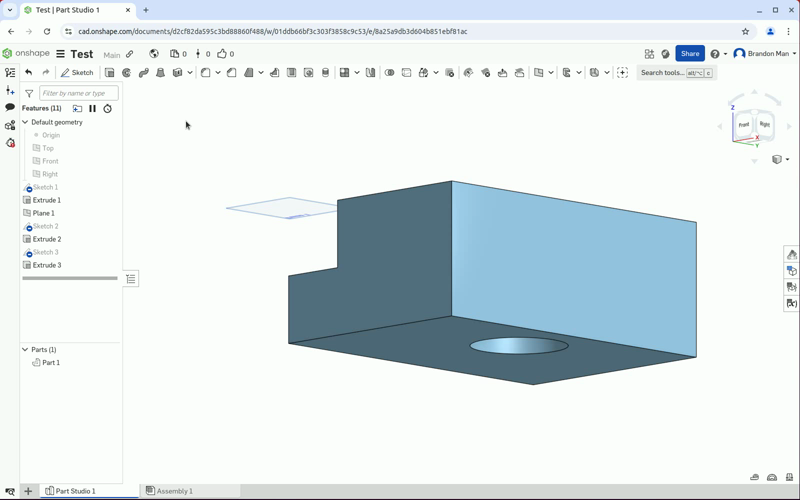
key(down, 3)
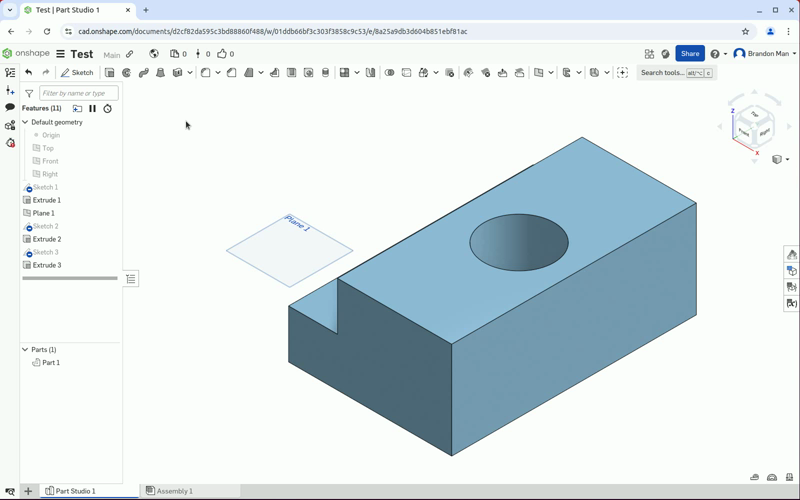
mouse_move(73, 189)
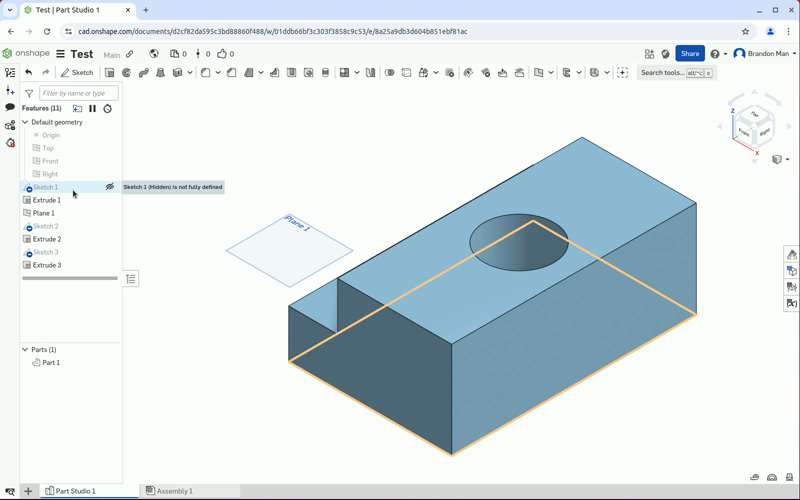
click(73, 189)